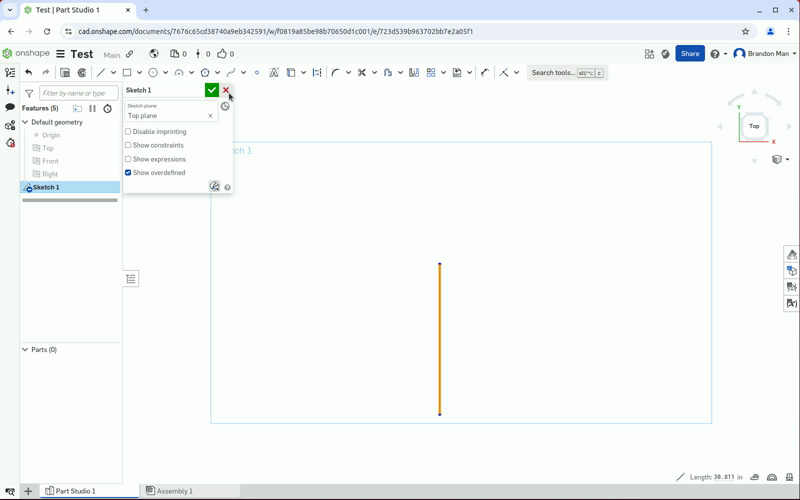
key(shift+h)
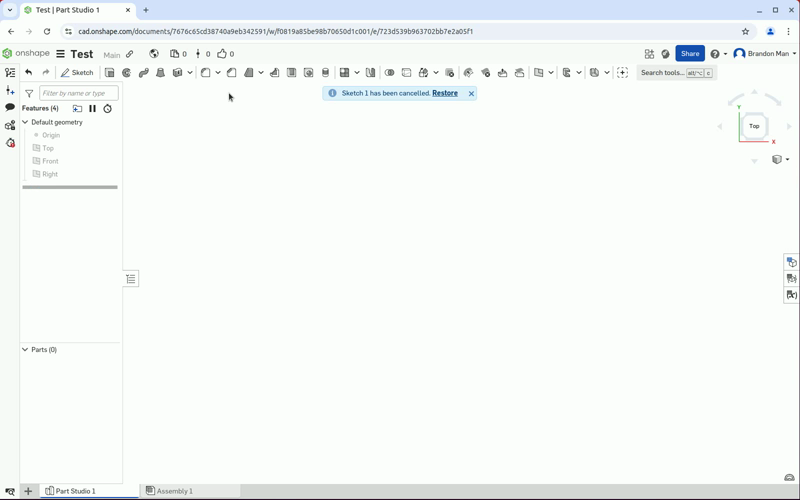
mouse_move(73, 352)
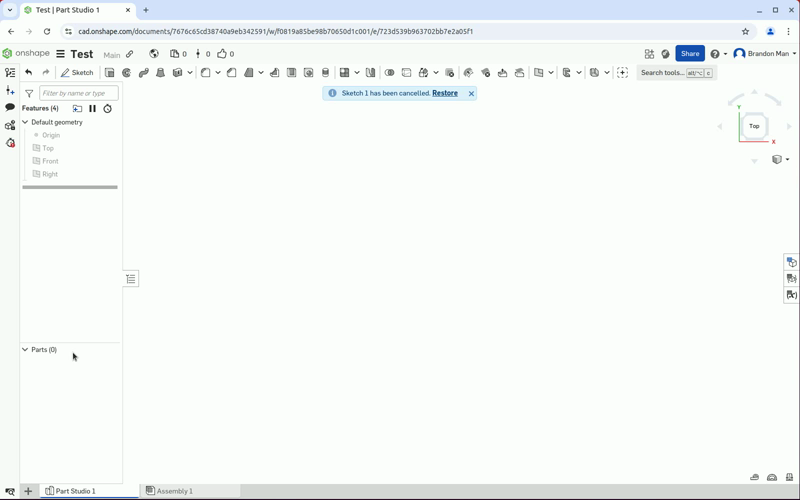
key(y)
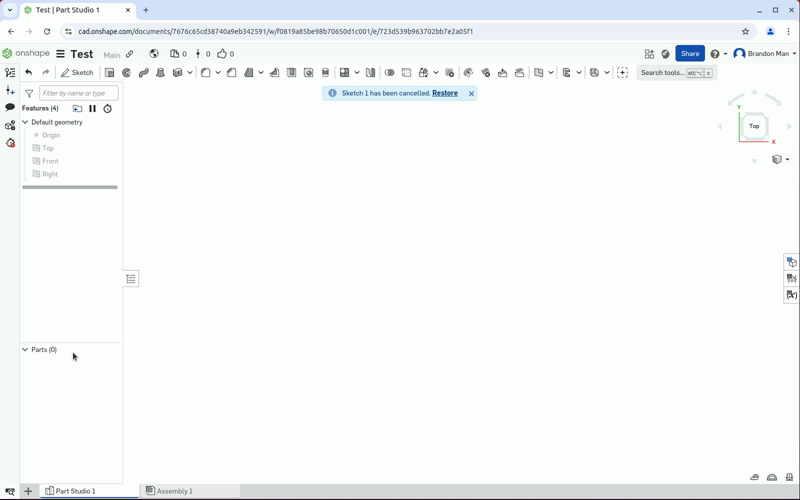
key(shift+p)
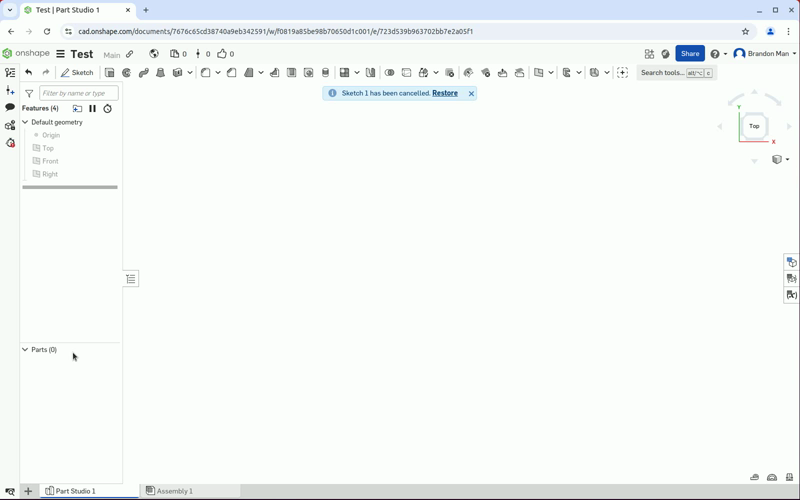
key(space)
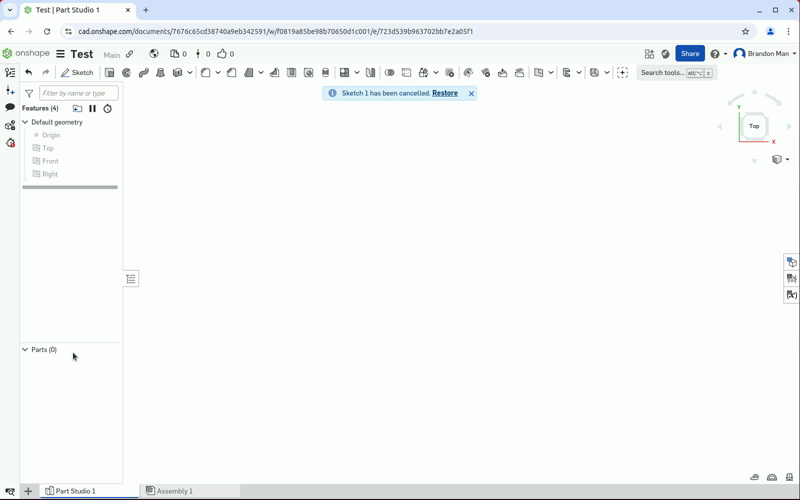
key_down(shift)
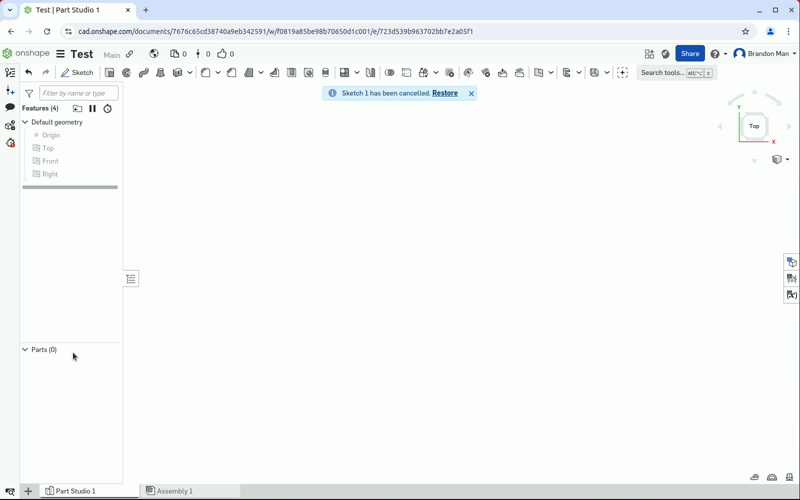
key(up)
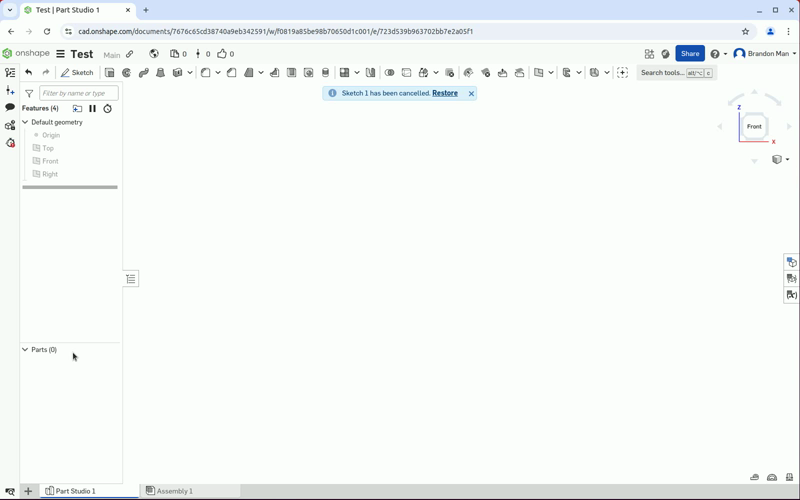
key_up(shift)
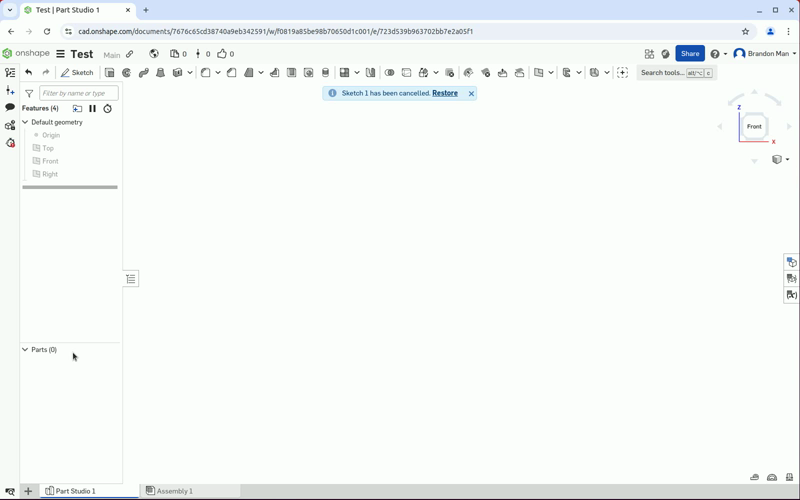
mouse_move(73, 352)
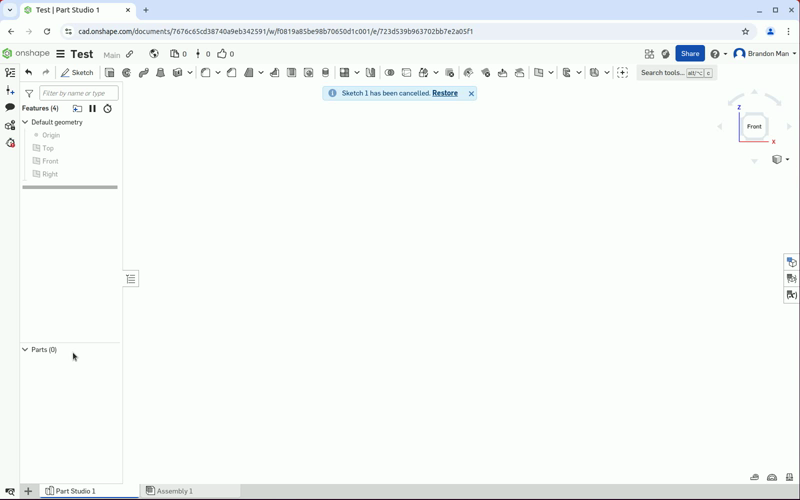
key(shift+y)
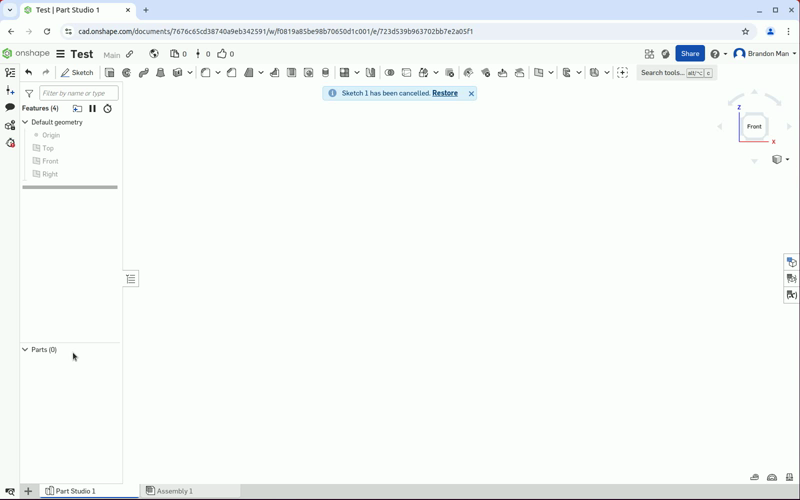
key(shift+s)
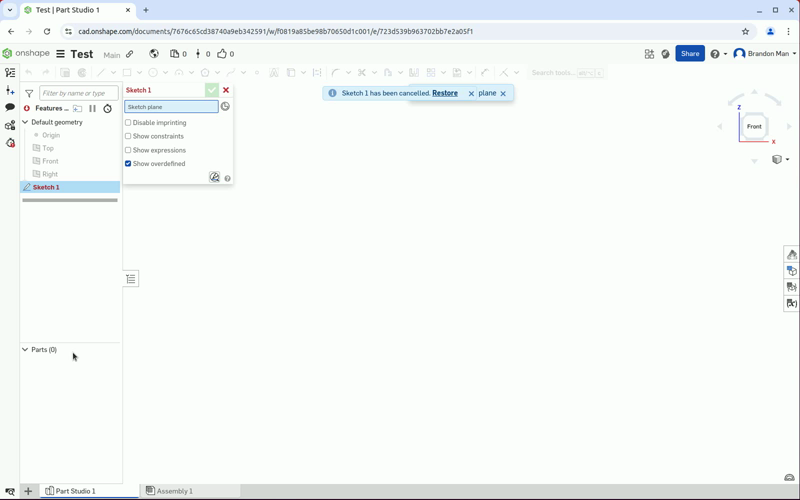
mouse_move(73, 163)
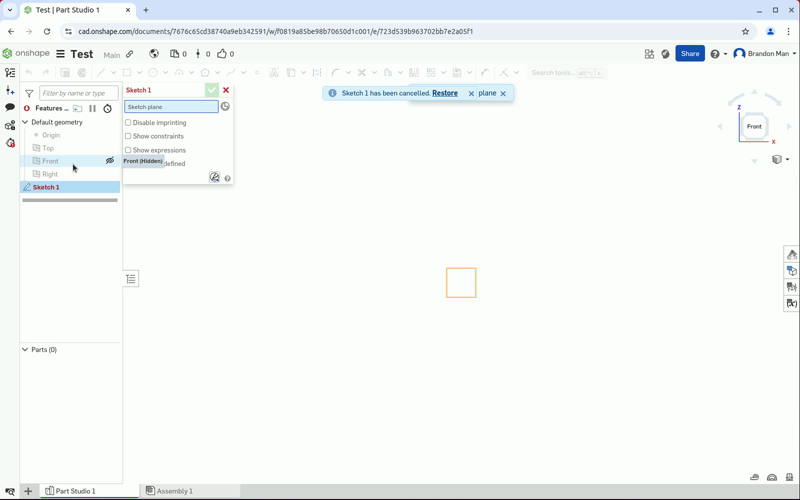
click(73, 163)
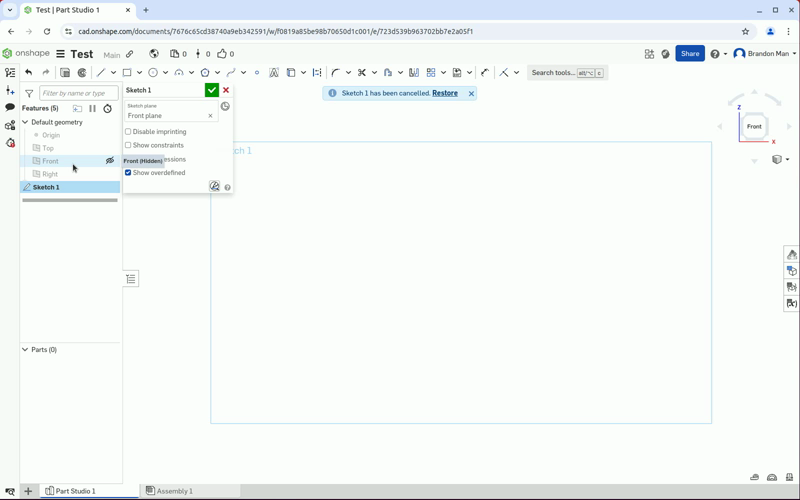
mouse_move(73, 352)
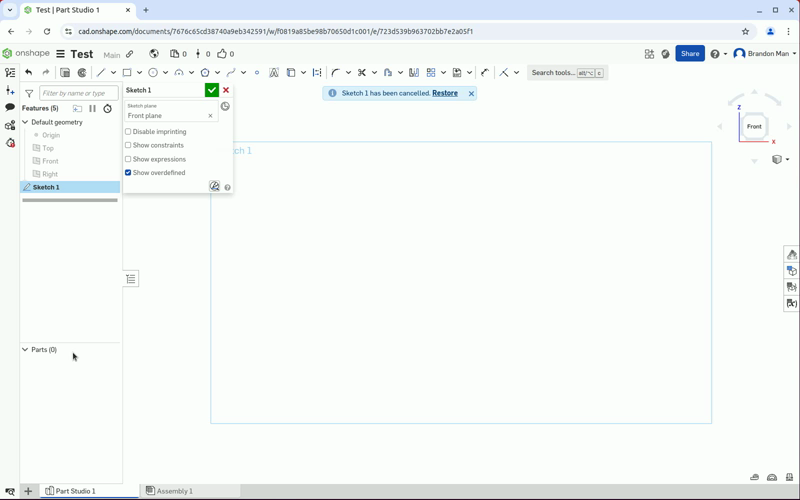
key(y)
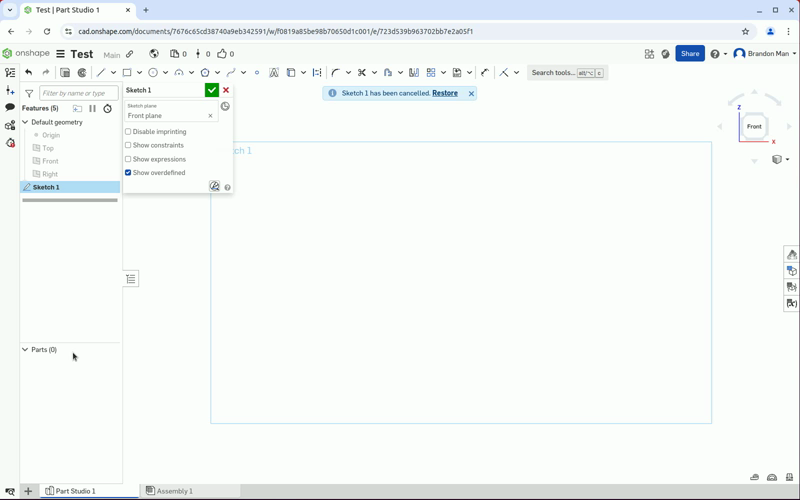
key(l)
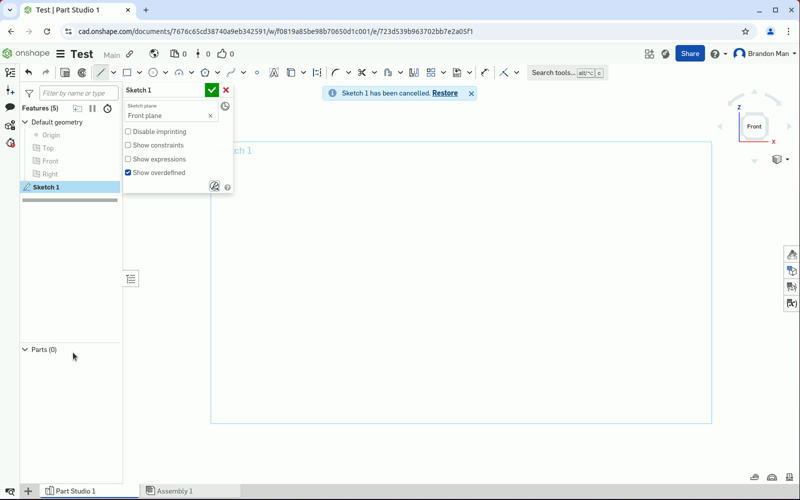
key_down(shift)
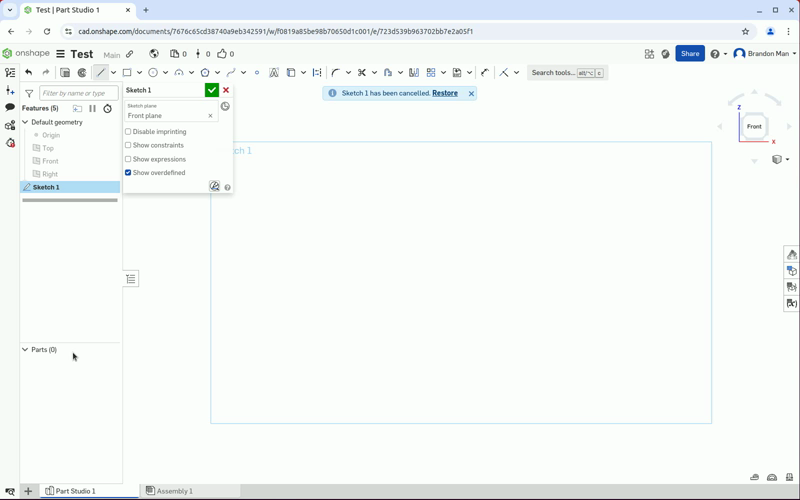
mouse_move(404, 339)
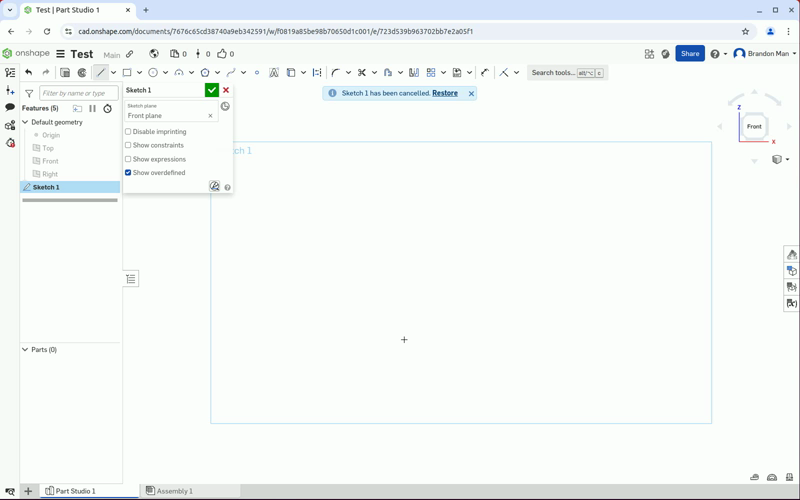
click(404, 339)
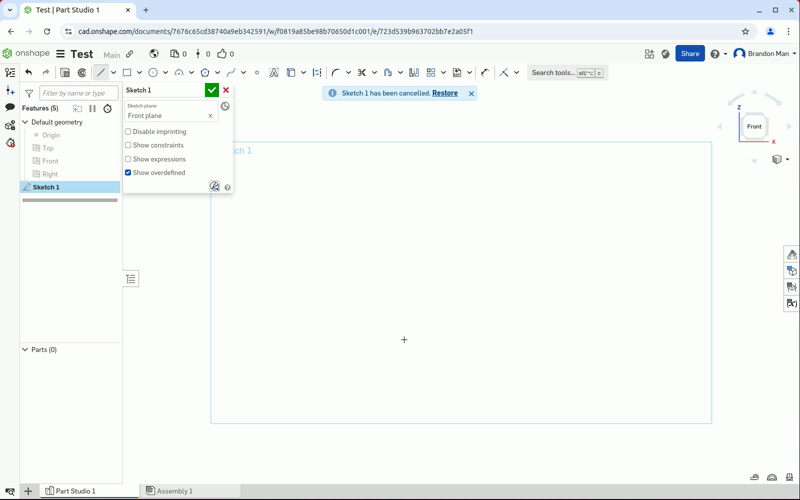
key_up(shift)
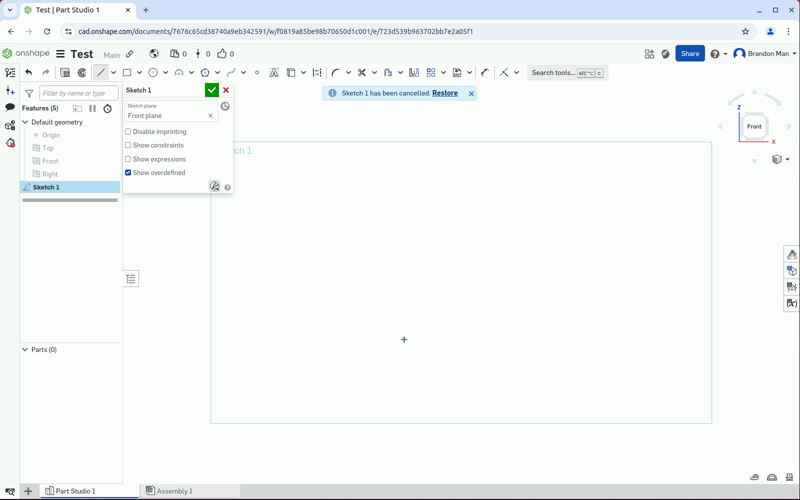
key_down(shift)
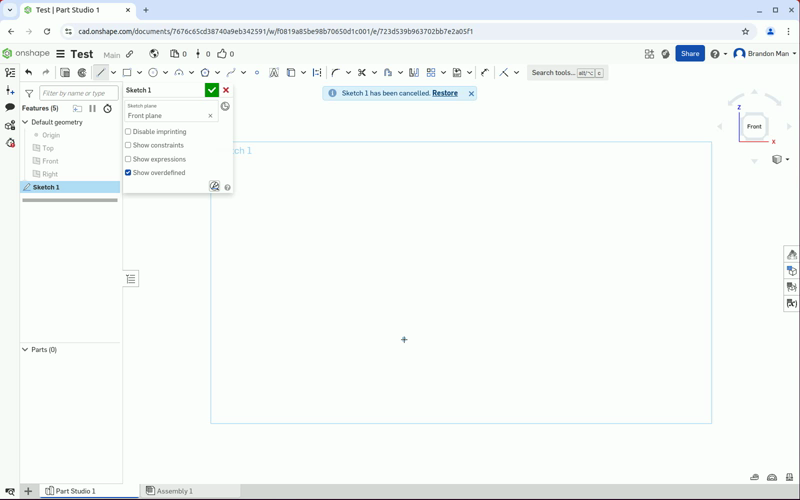
mouse_move(516, 339)
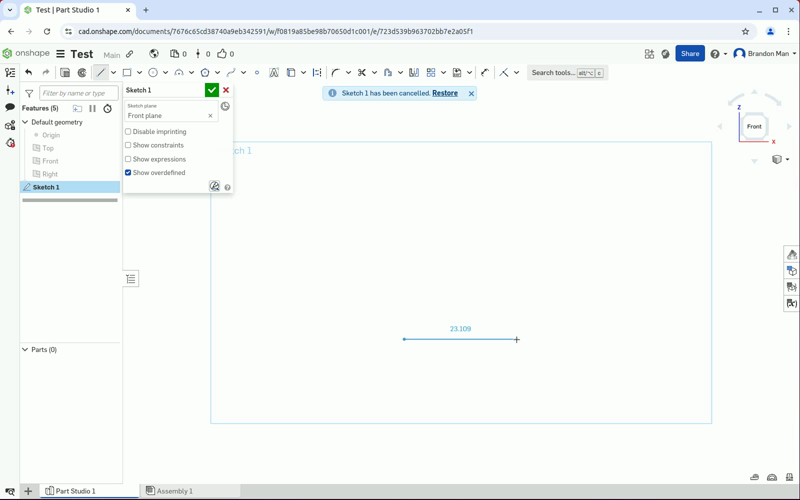
click(516, 339)
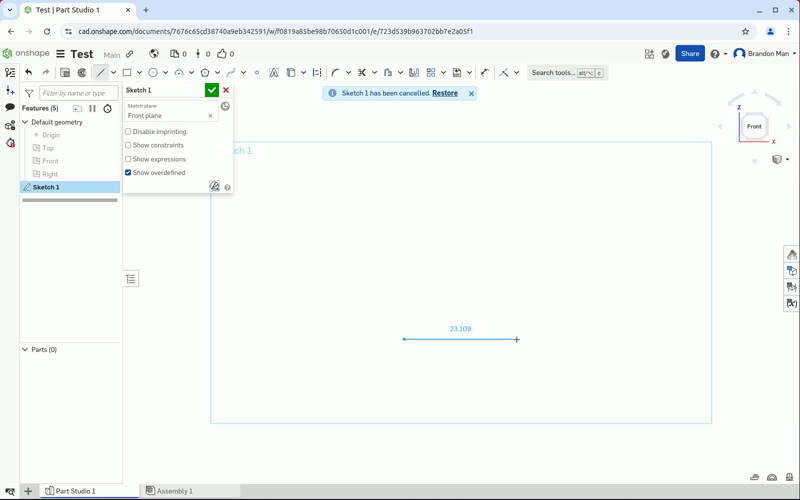
key_up(shift)
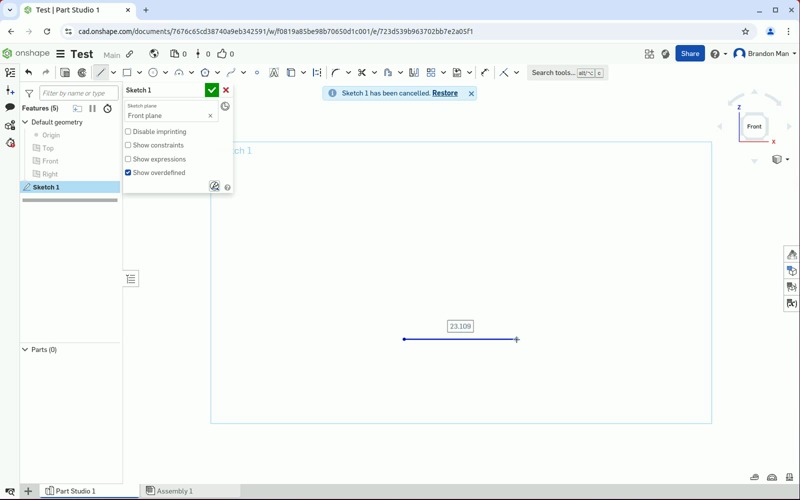
key_down(shift)
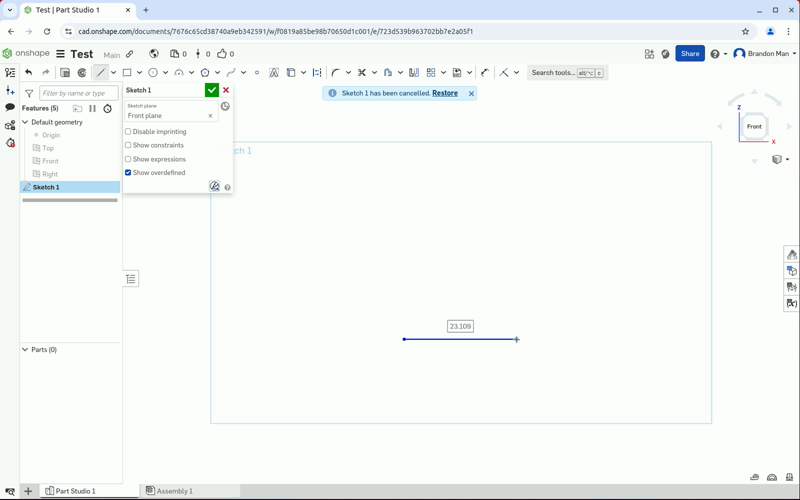
mouse_move(546, 339)
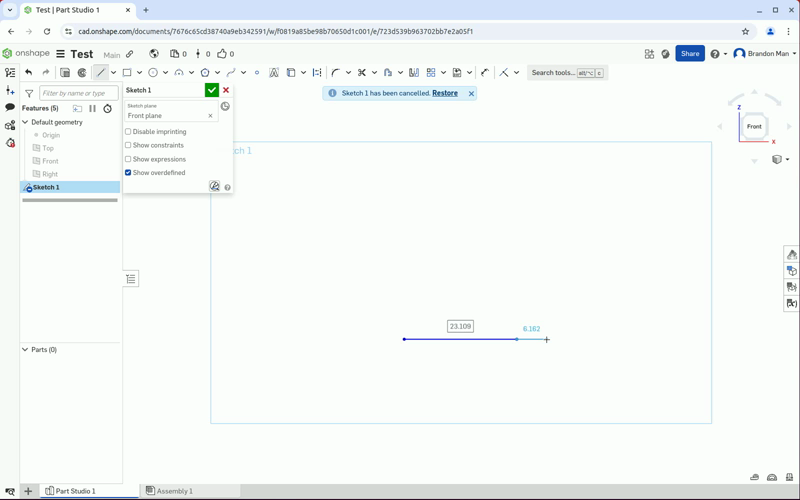
mouse_move(516, 282)
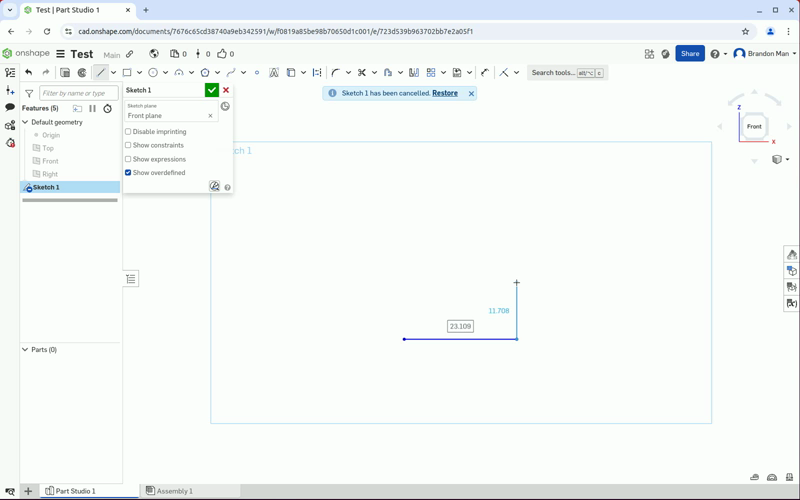
click(516, 282)
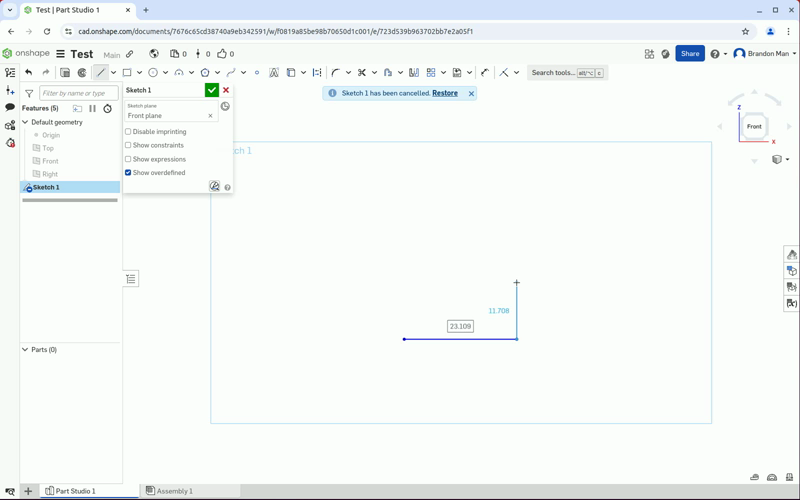
key_up(shift)
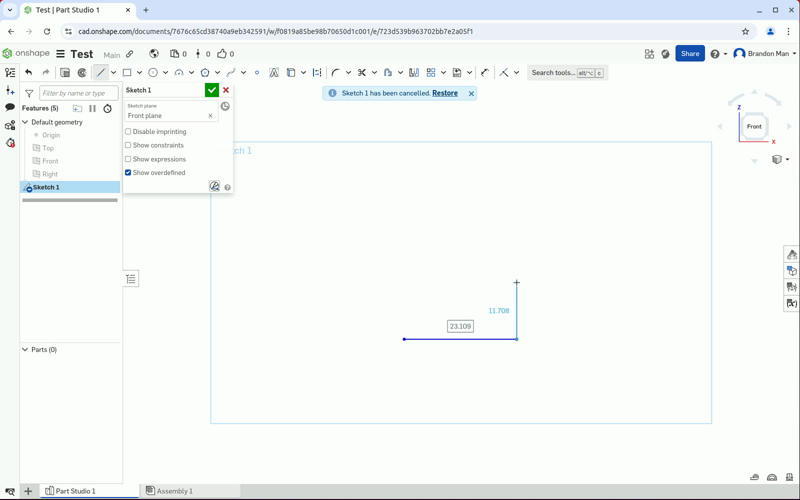
key_down(shift)
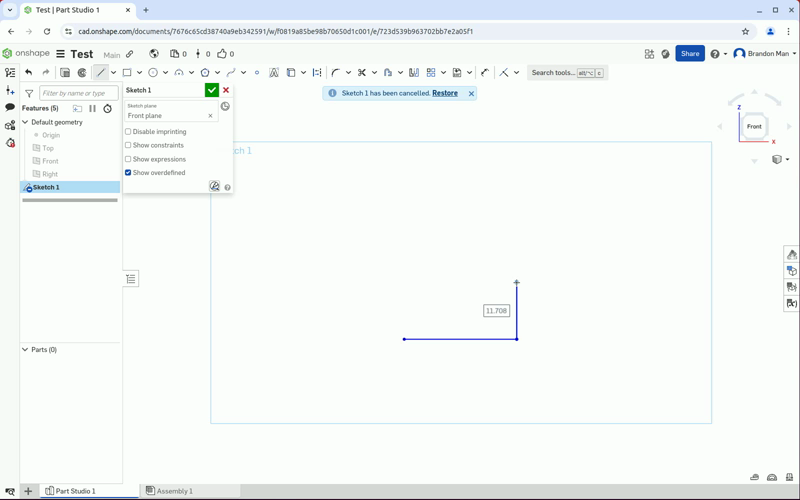
mouse_move(546, 282)
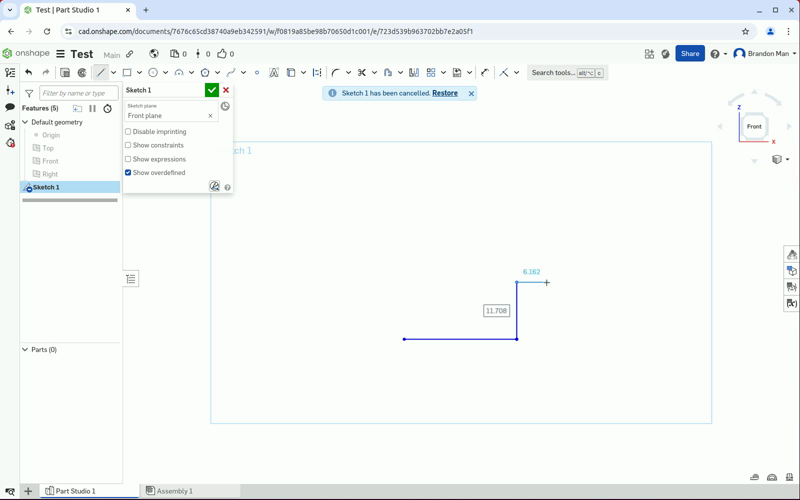
mouse_move(461, 282)
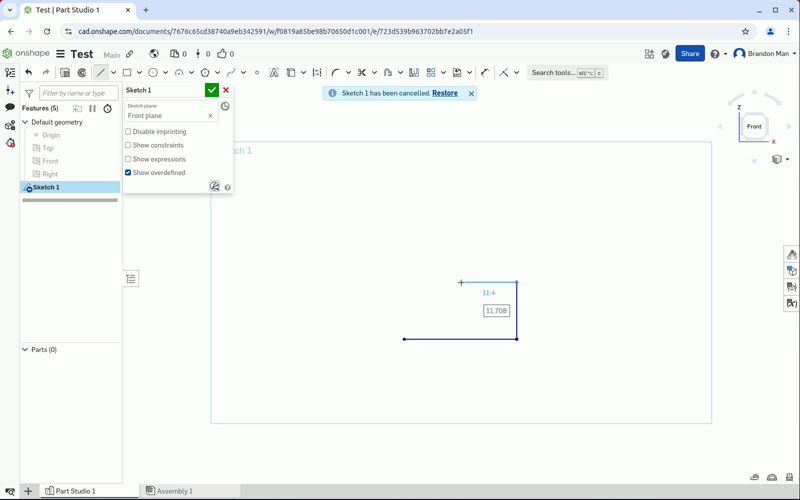
click(461, 282)
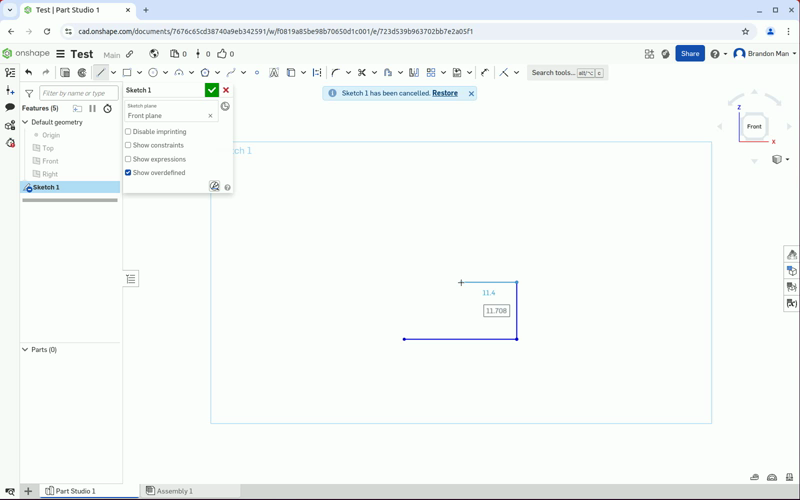
key_up(shift)
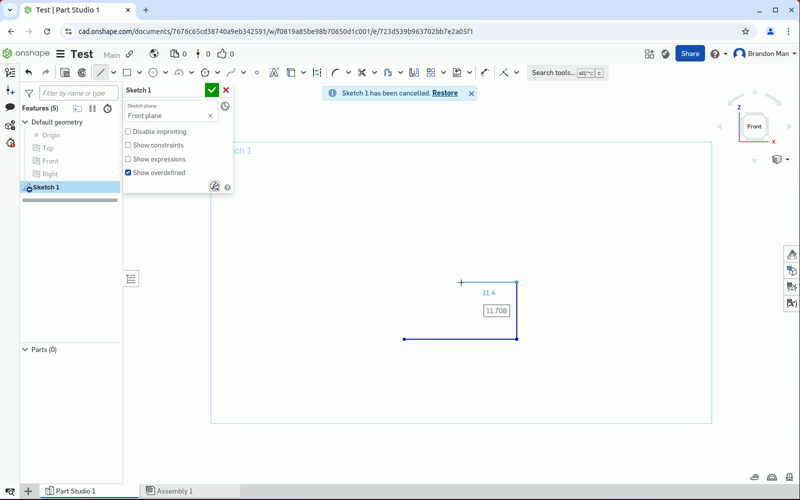
key_down(shift)
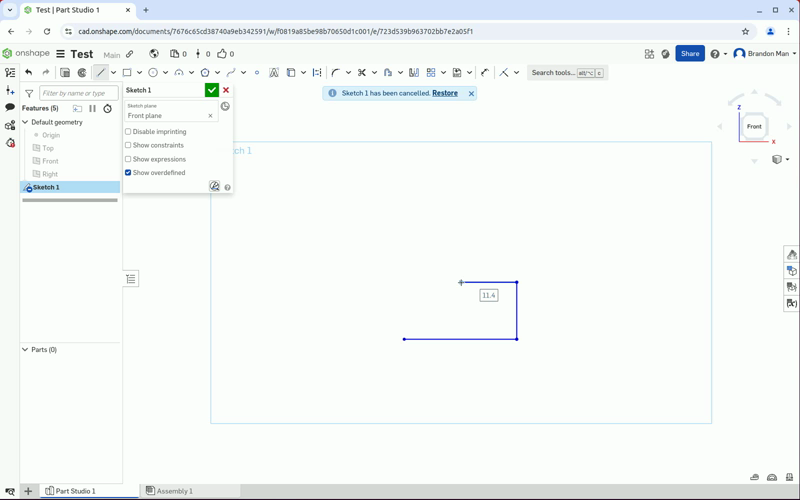
mouse_move(491, 282)
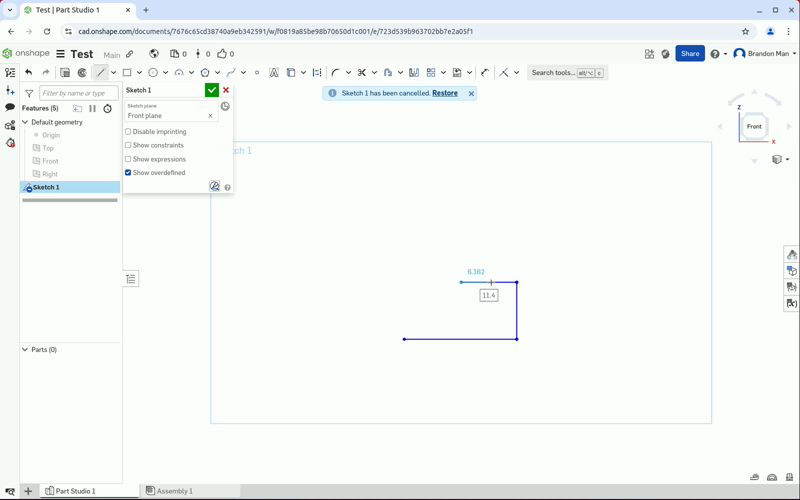
mouse_move(461, 226)
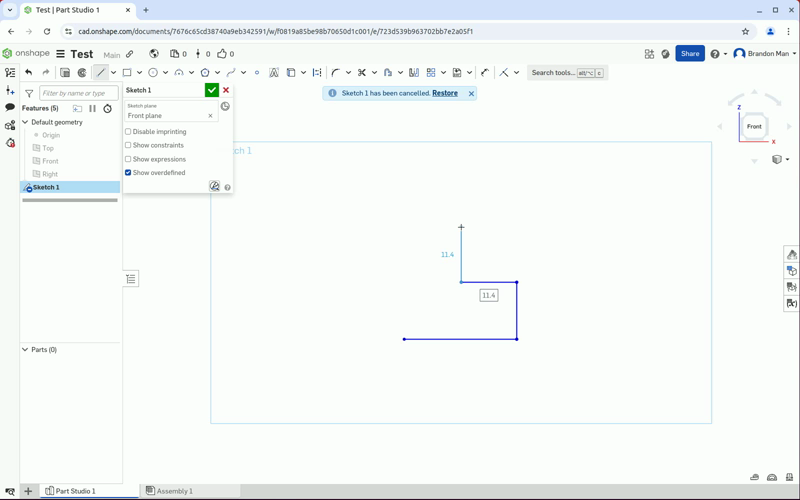
click(461, 226)
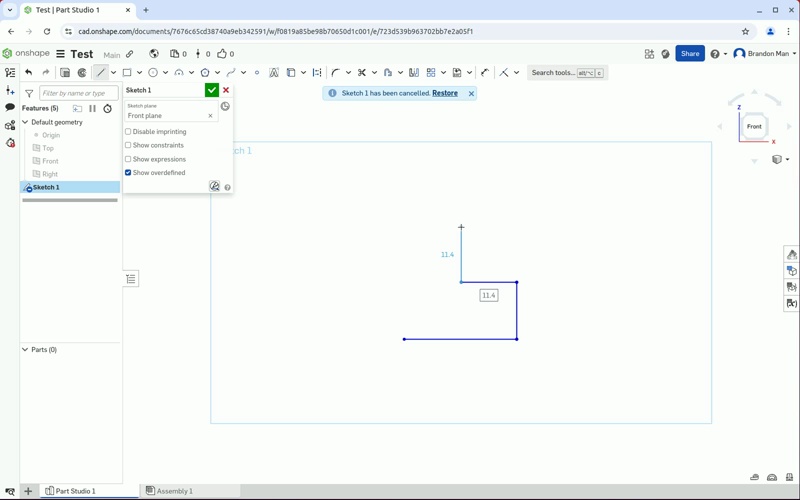
key_up(shift)
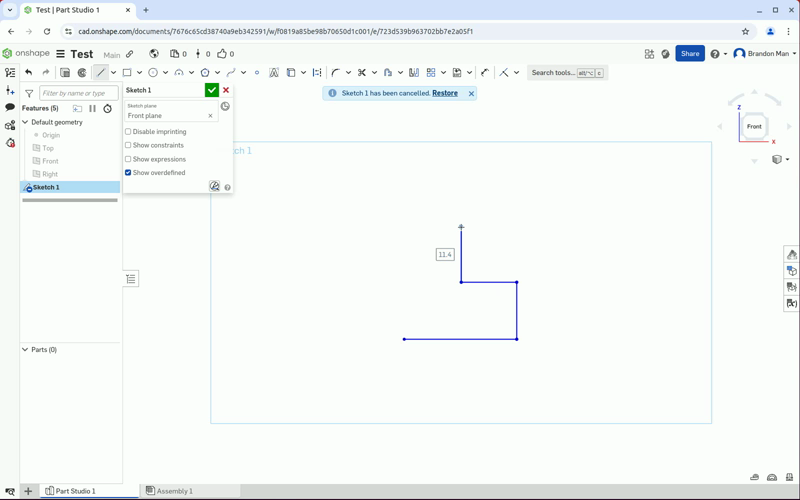
key_down(shift)
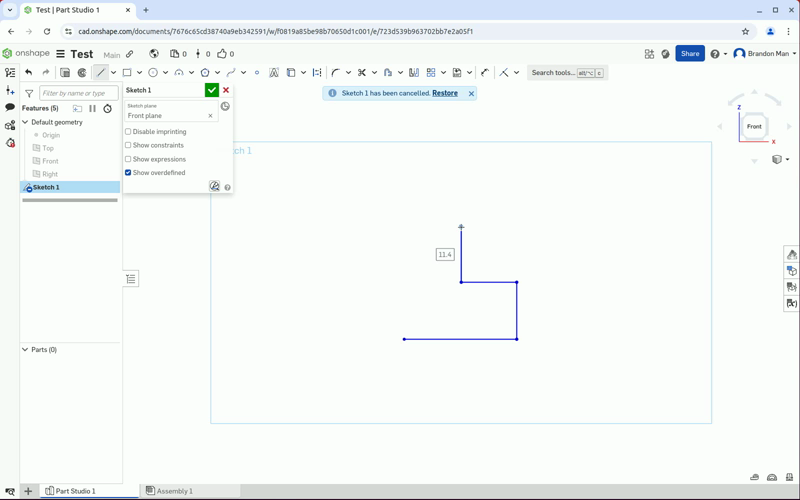
mouse_move(491, 226)
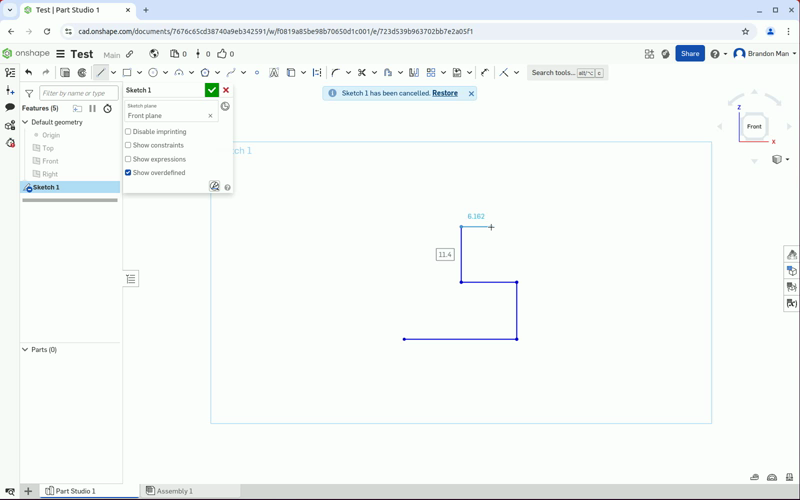
mouse_move(404, 226)
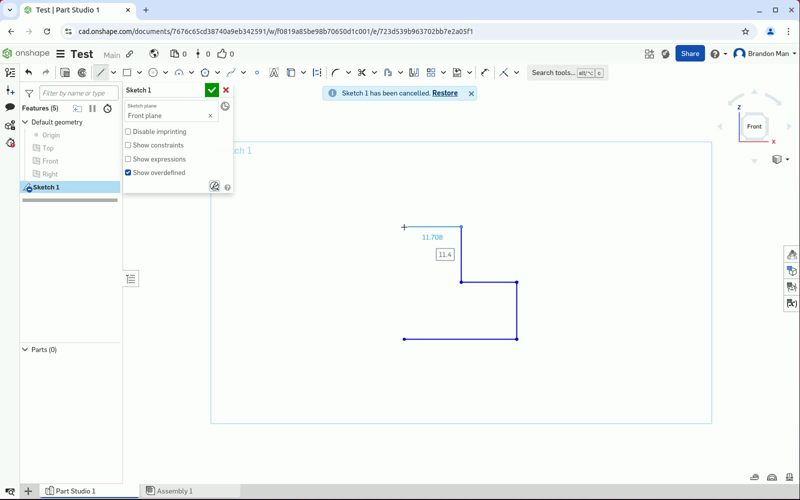
click(404, 226)
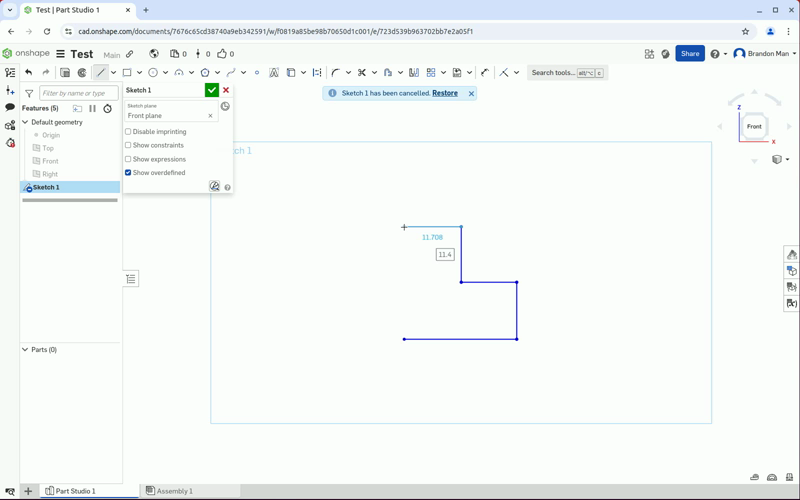
key_up(shift)
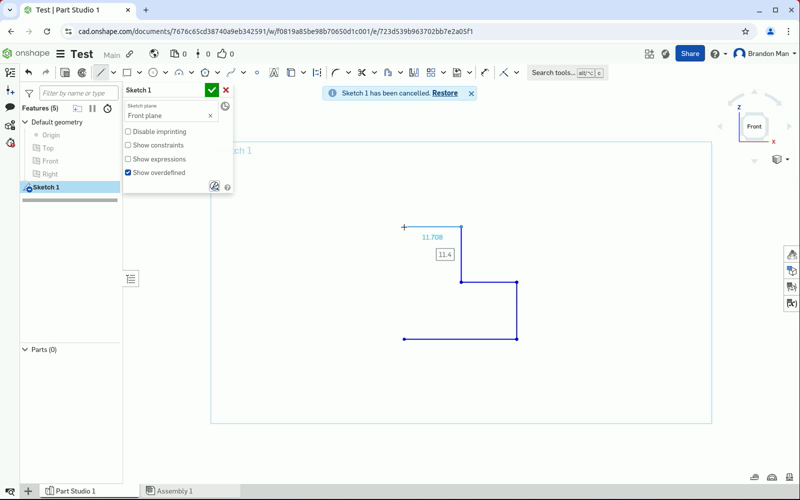
key_down(shift)
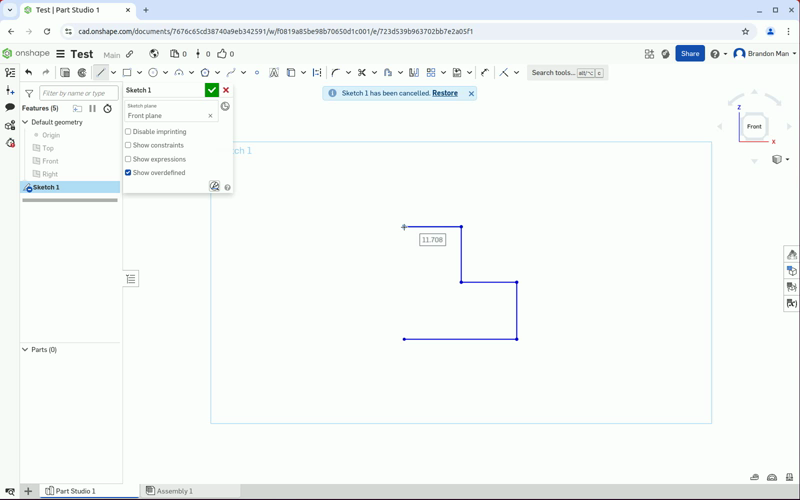
mouse_move(404, 339)
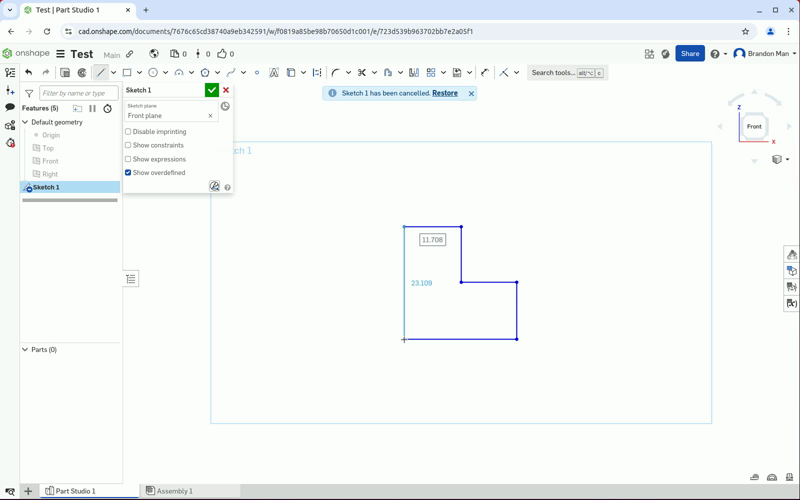
key_up(shift)
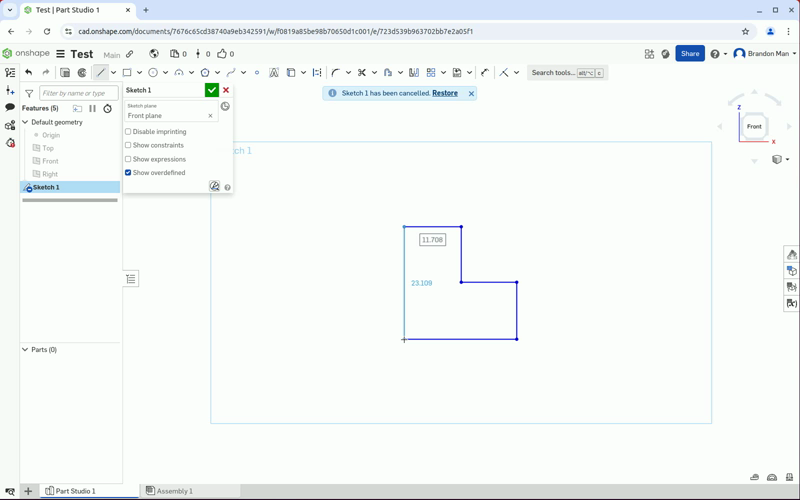
click(404, 339)
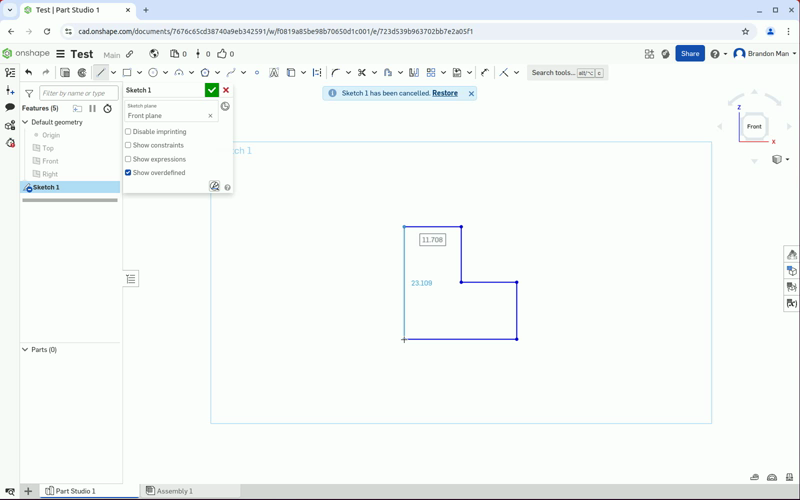
key(esc)
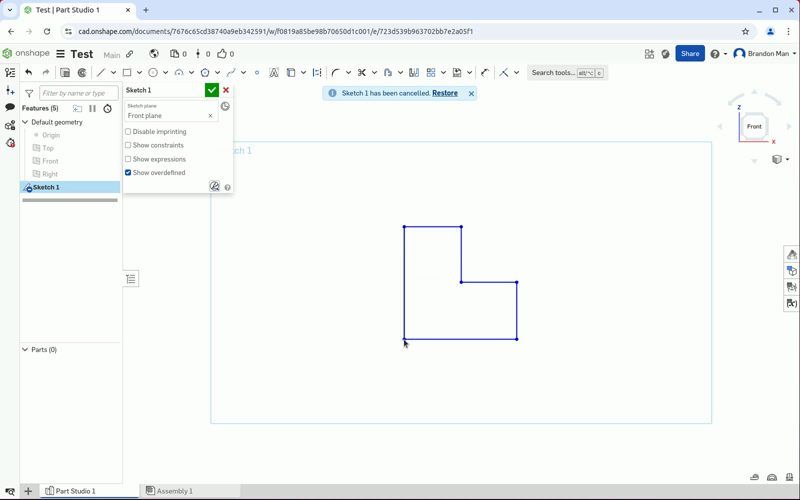
mouse_move(422, 263)
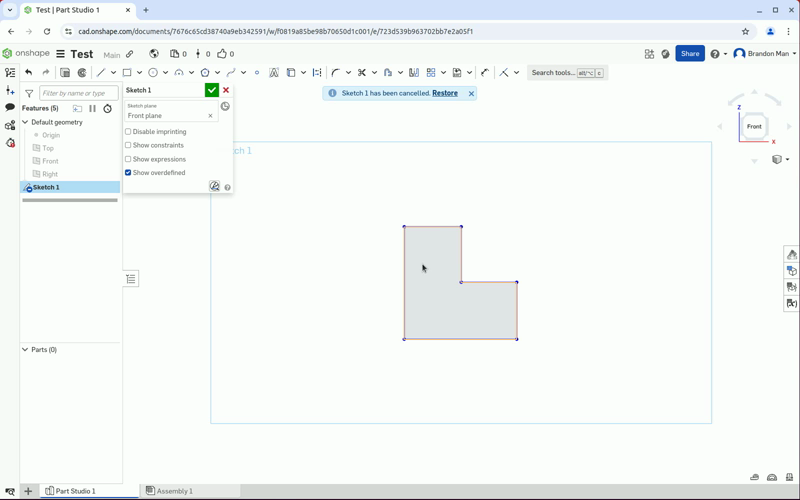
click(422, 263)
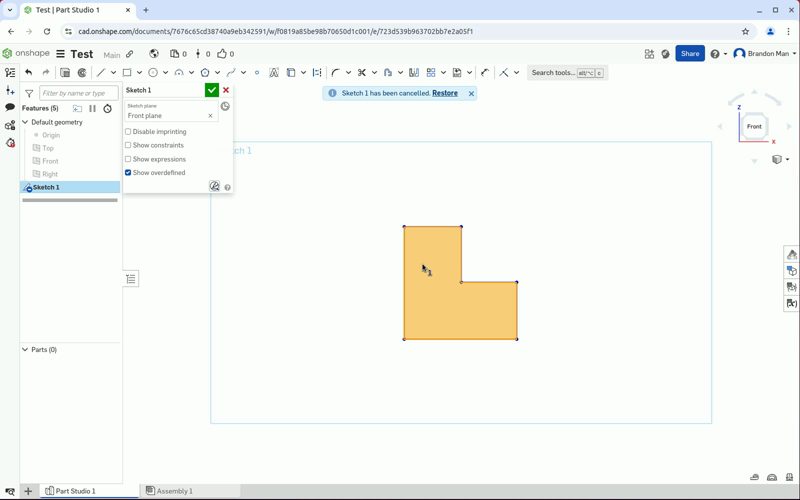
mouse_move(73, 352)
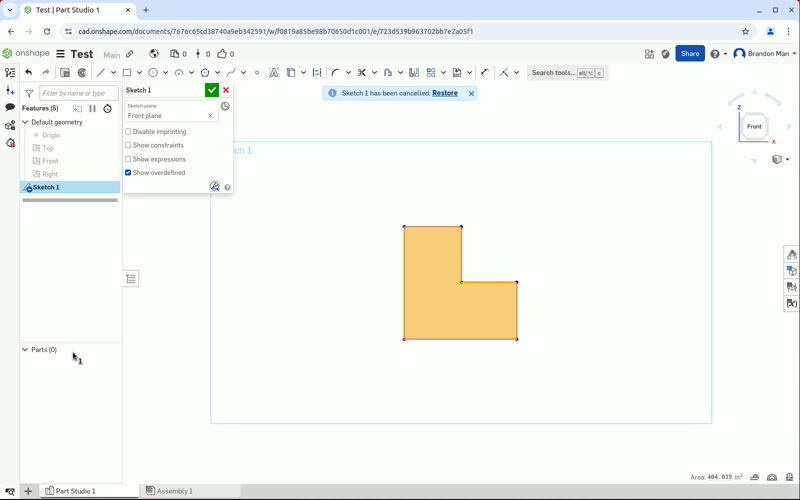
key(shift+y)
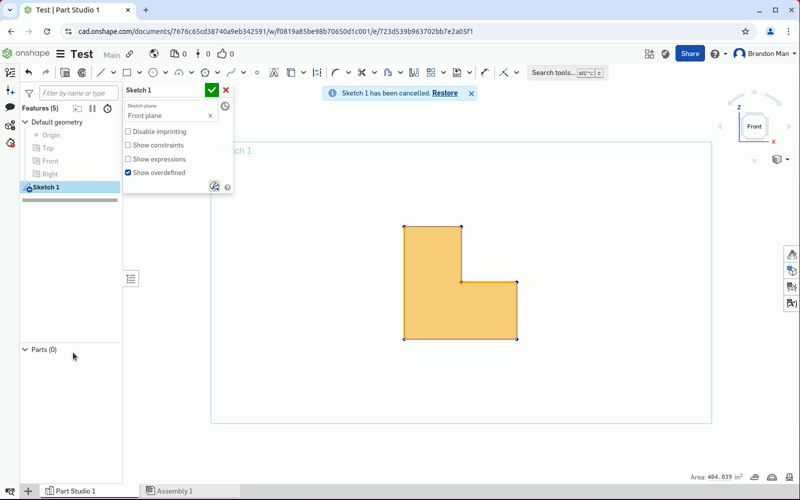
key(shift+e)
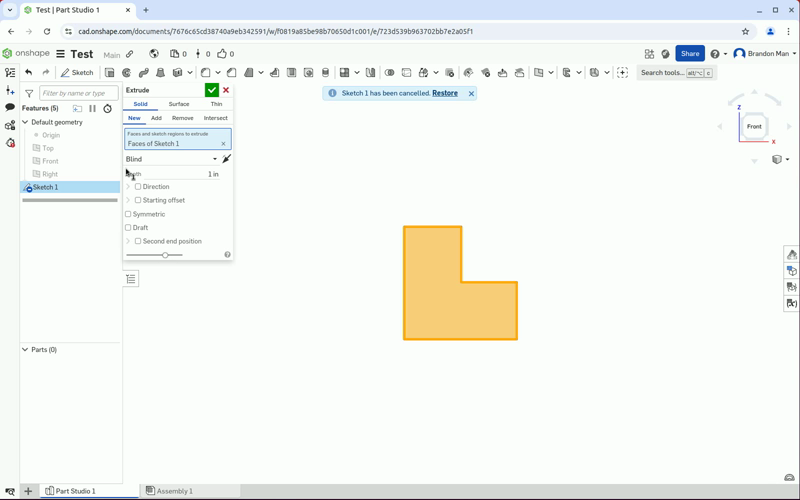
mouse_move(143, 106)
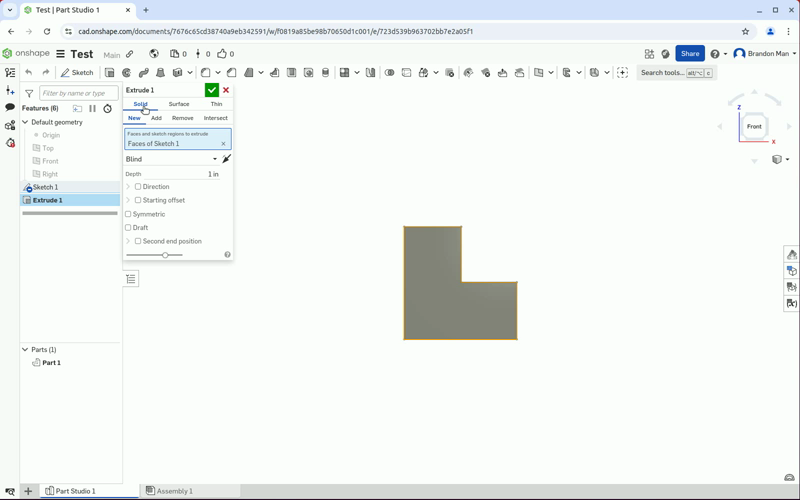
click(143, 106)
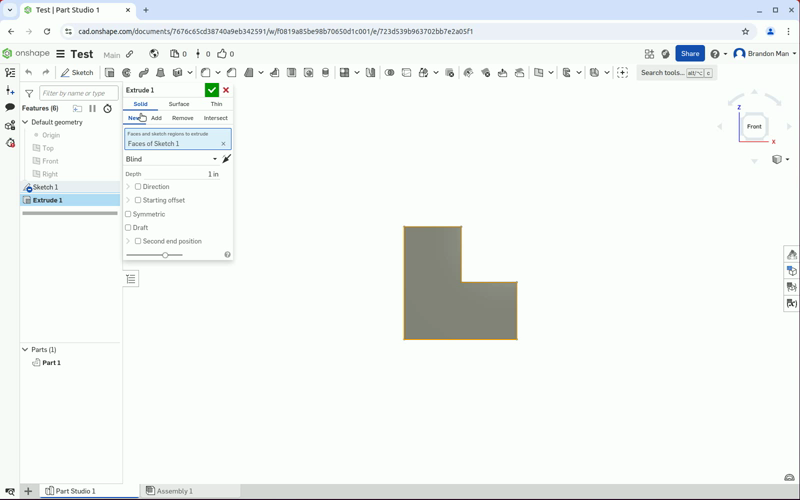
mouse_move(137, 120)
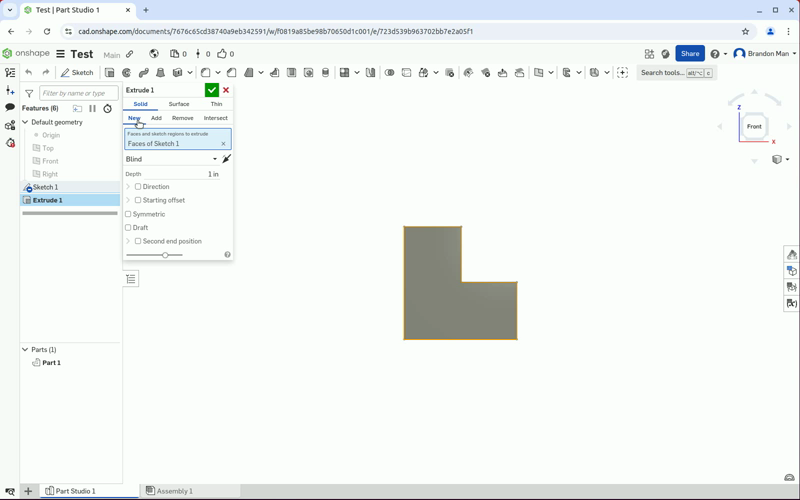
click(137, 120)
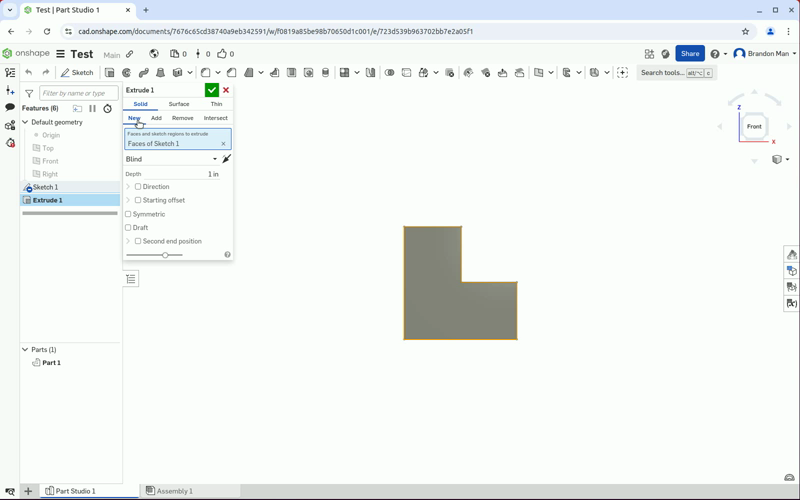
key(tab, 4)
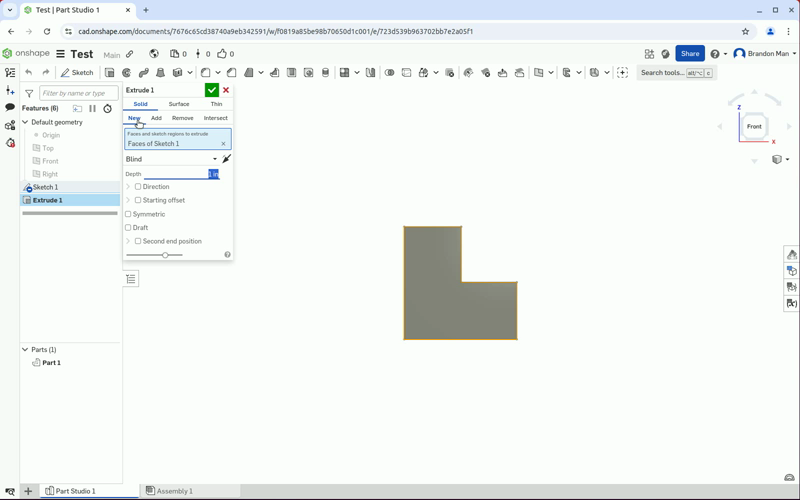
text(11.554)
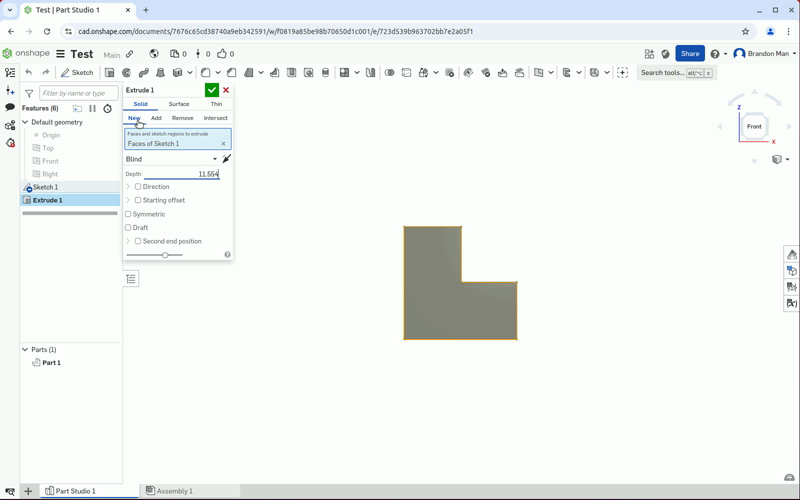
key(enter)
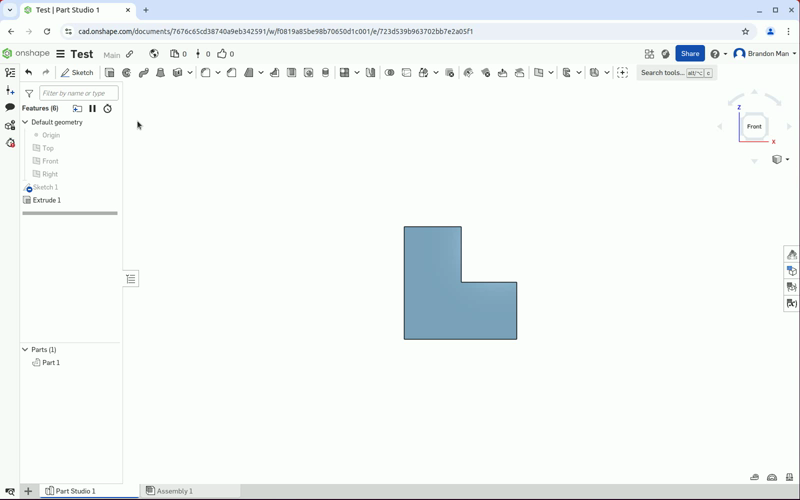
key(shift+h)
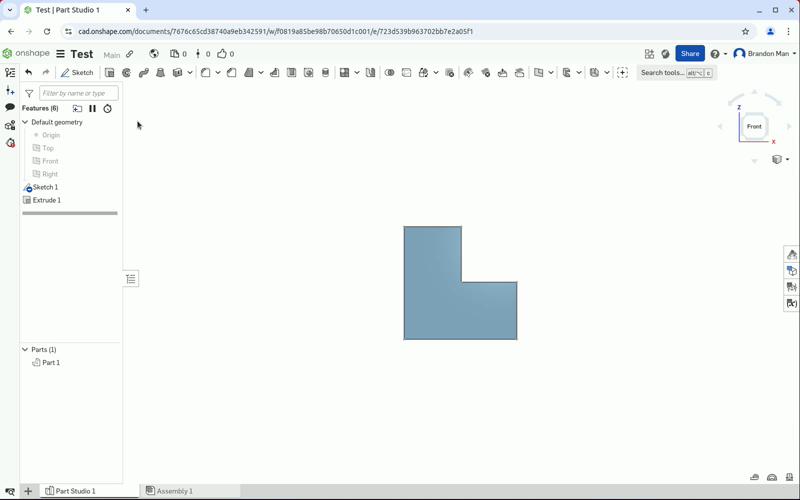
key(shift+h)
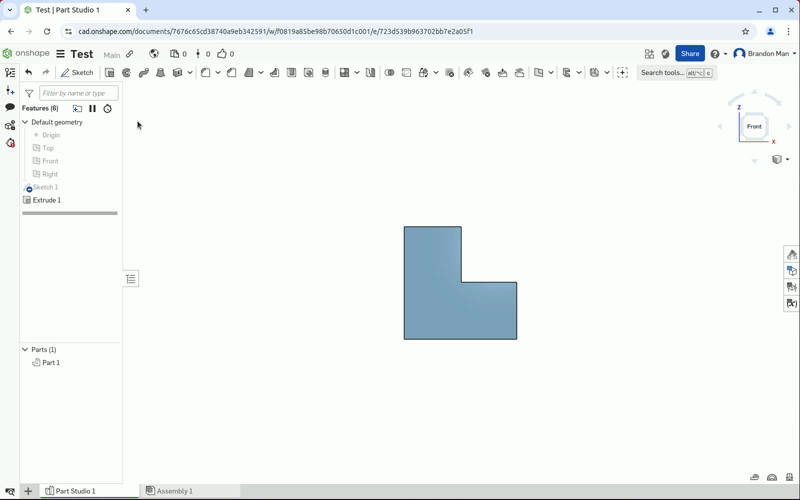
mouse_move(73, 189)
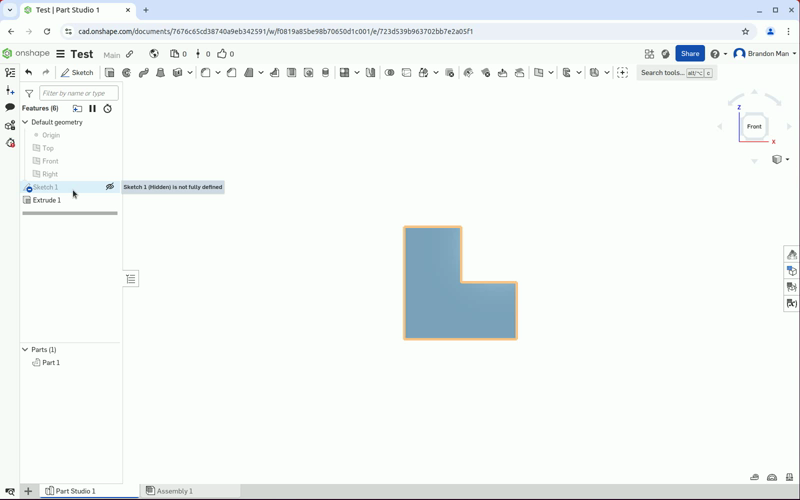
click(73, 189)
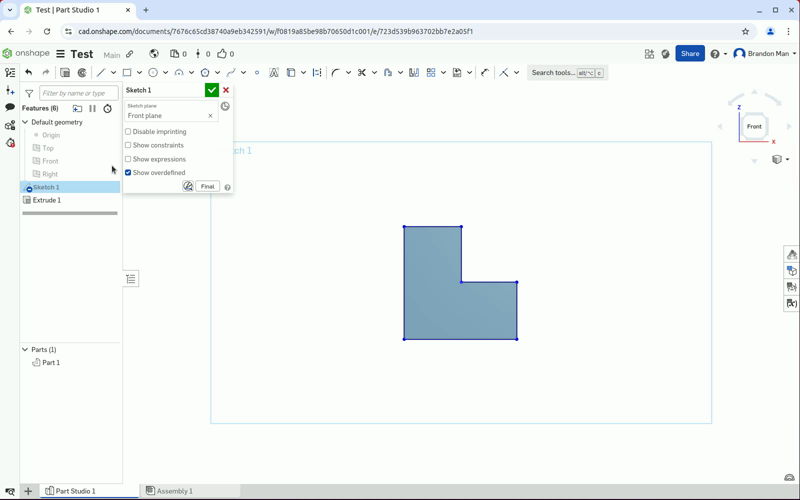
mouse_move(229, 92)
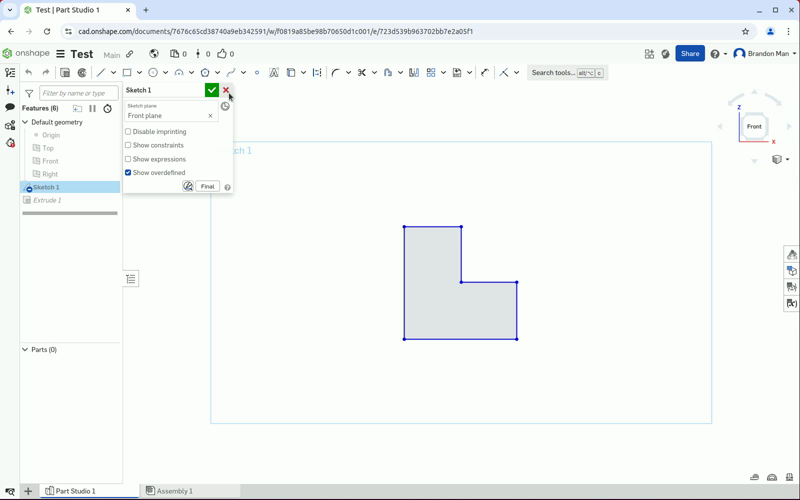
click(229, 92)
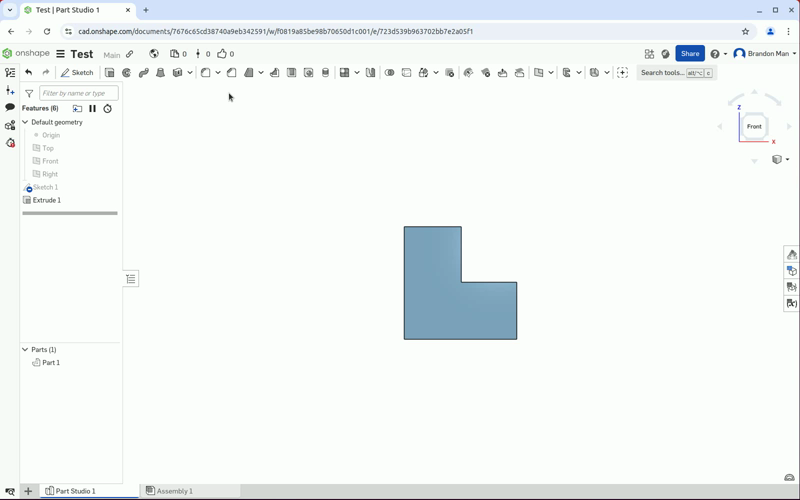
mouse_move(541, 75)
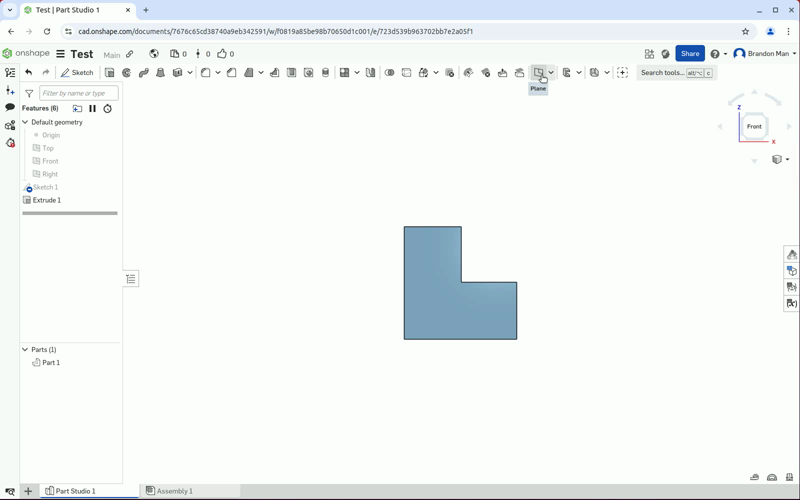
click(541, 75)
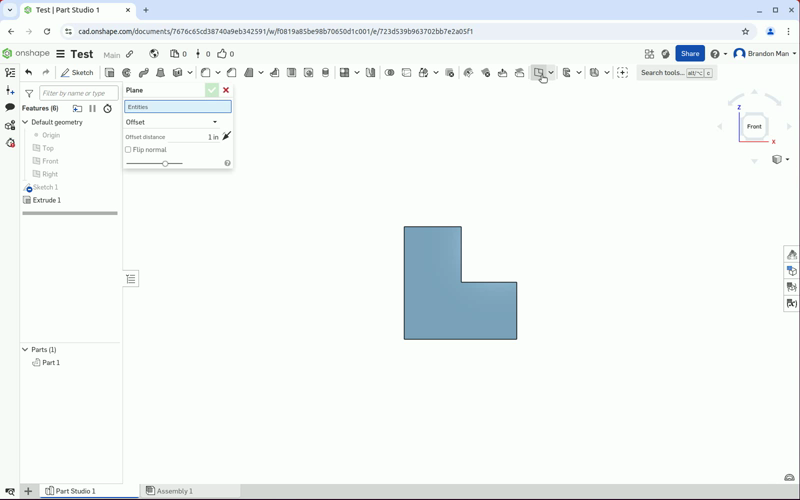
mouse_move(73, 163)
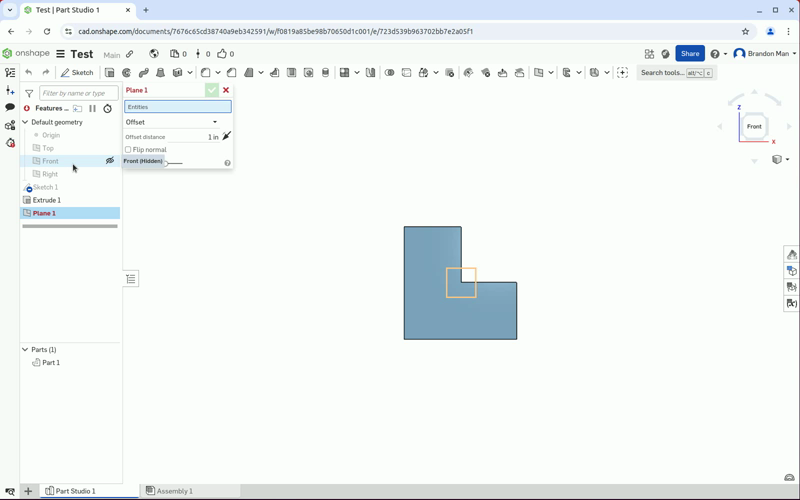
click(73, 163)
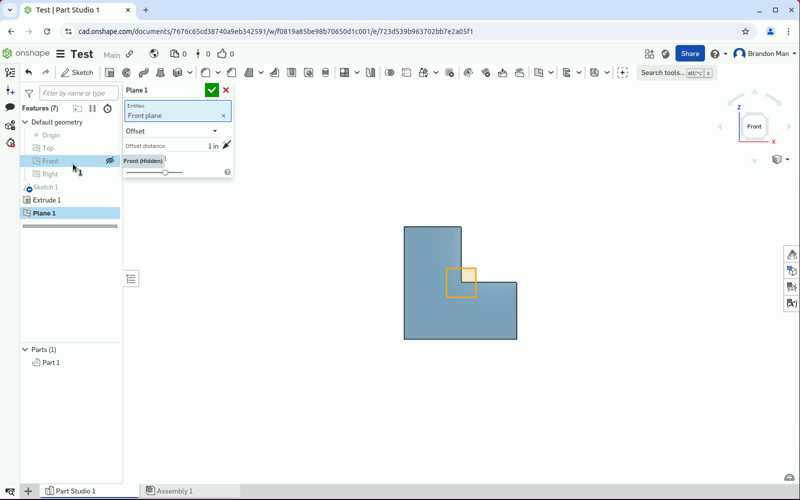
key(tab, 2)
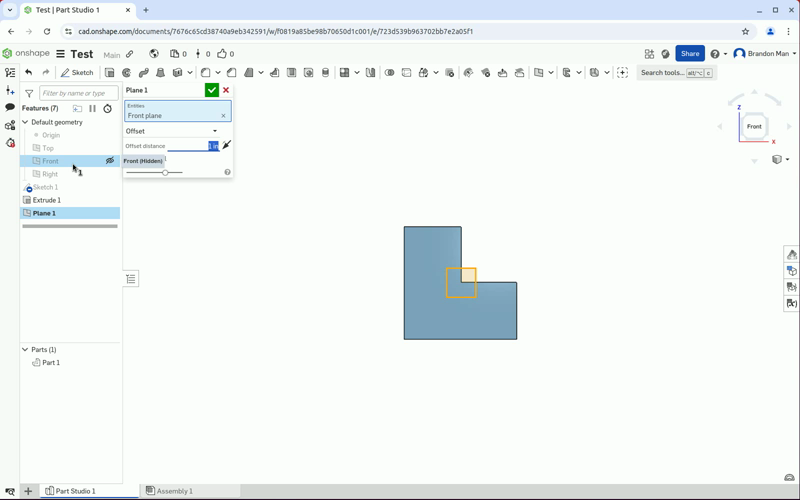
text(11.554)
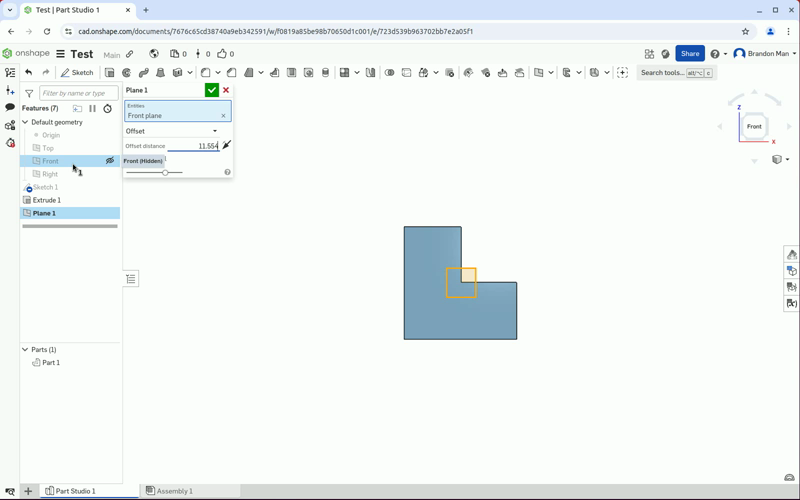
key(enter, 2)
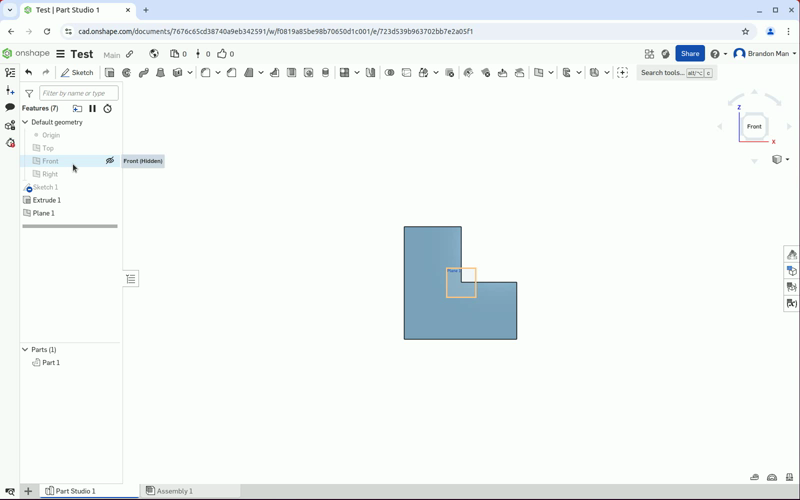
key(shift+s)
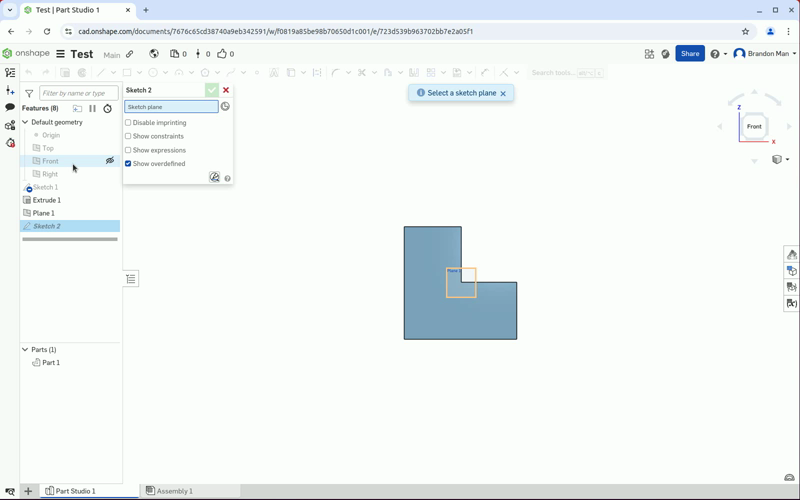
mouse_move(73, 215)
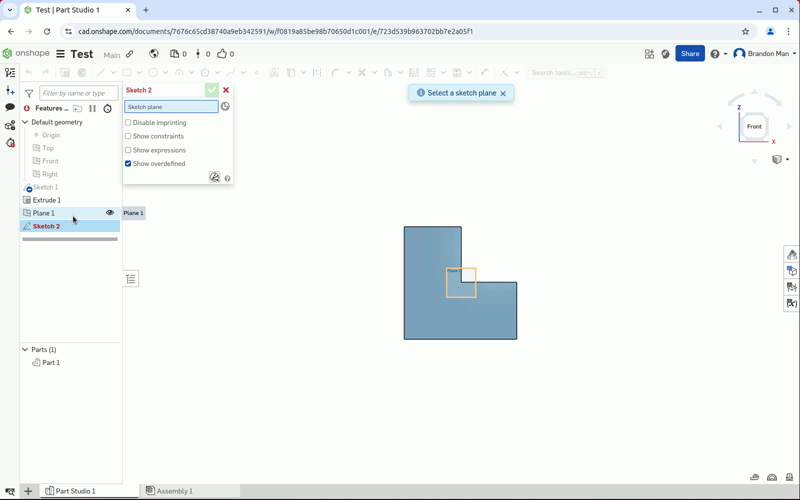
click(73, 215)
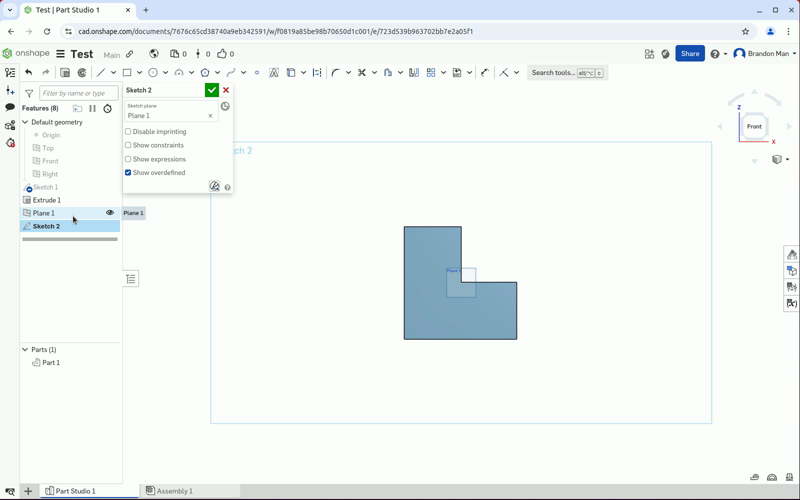
mouse_move(73, 352)
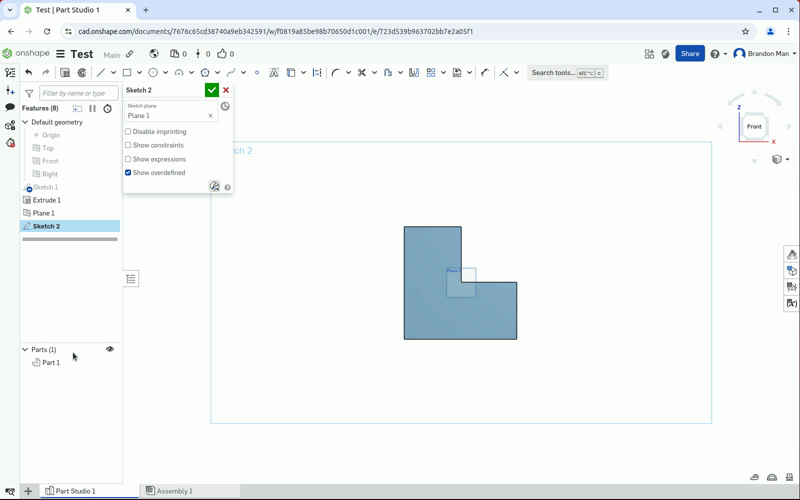
key(y)
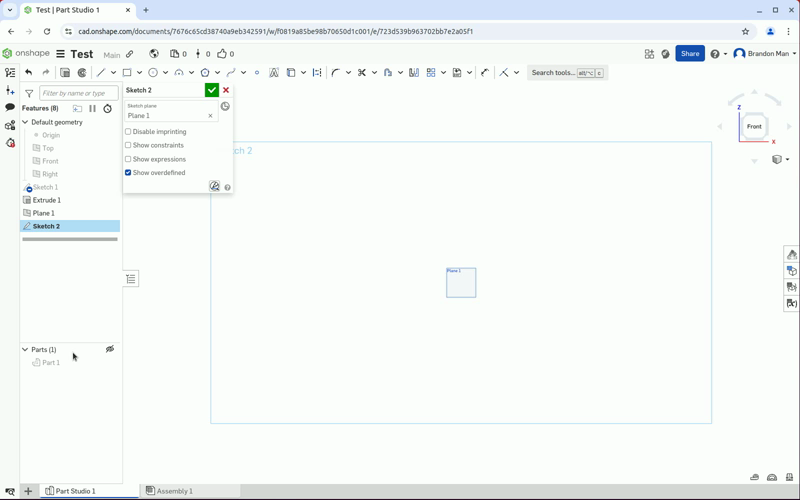
key(l)
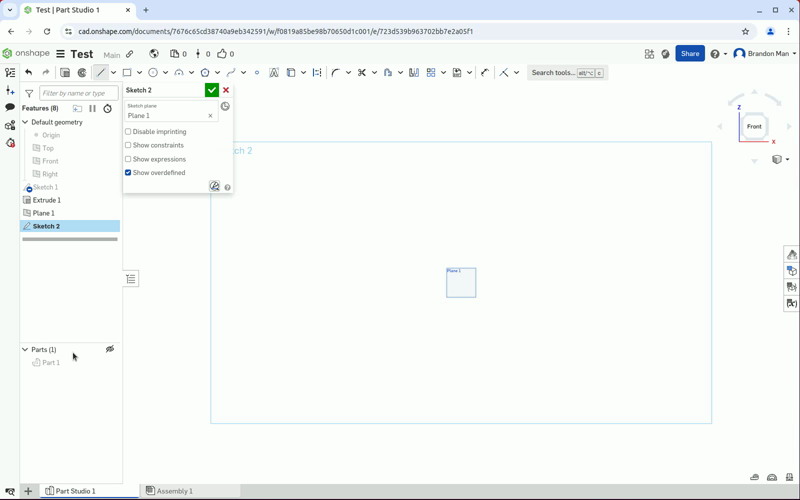
key_down(shift)
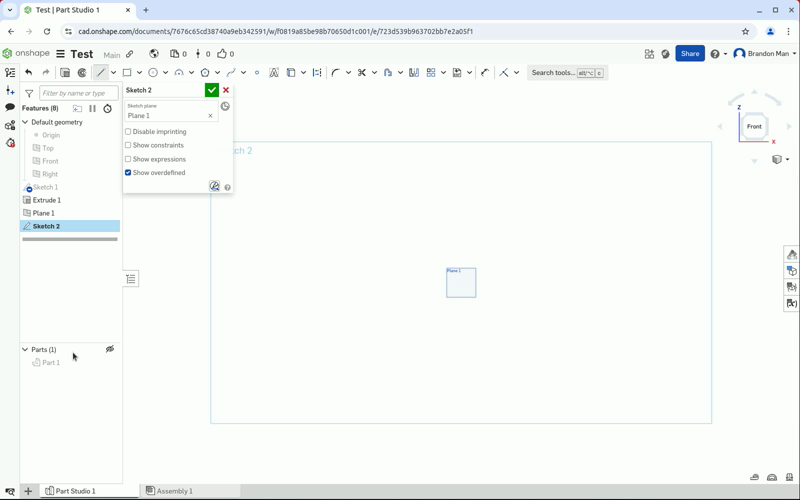
mouse_move(404, 339)
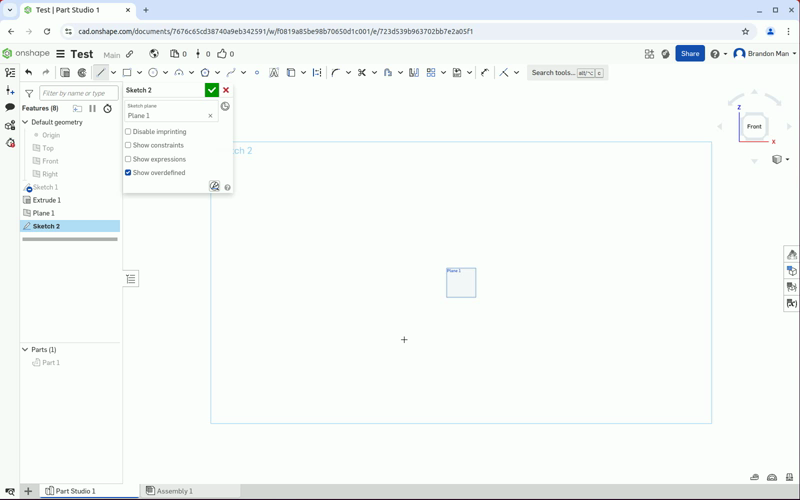
click(404, 339)
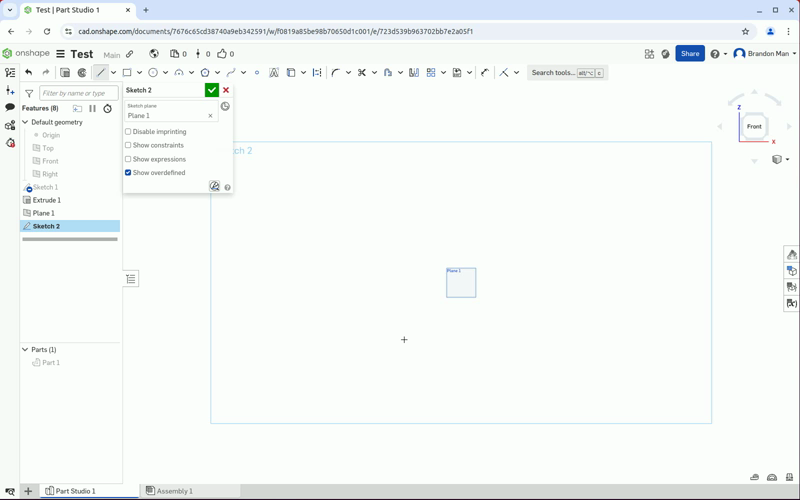
key_up(shift)
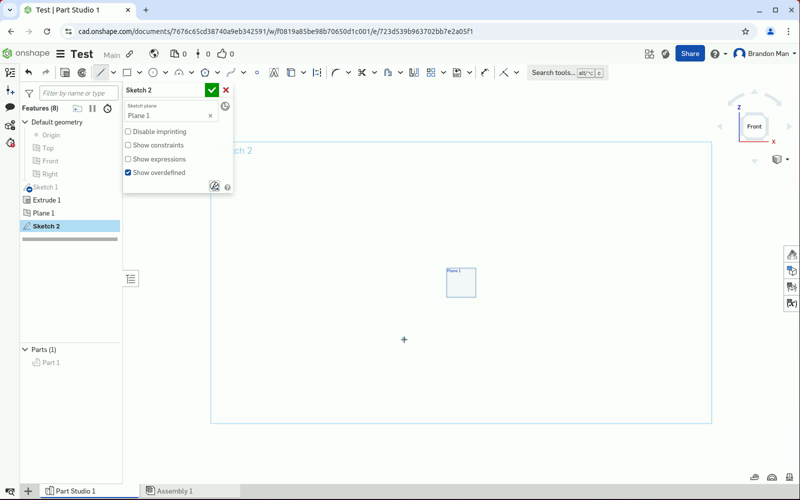
key_down(shift)
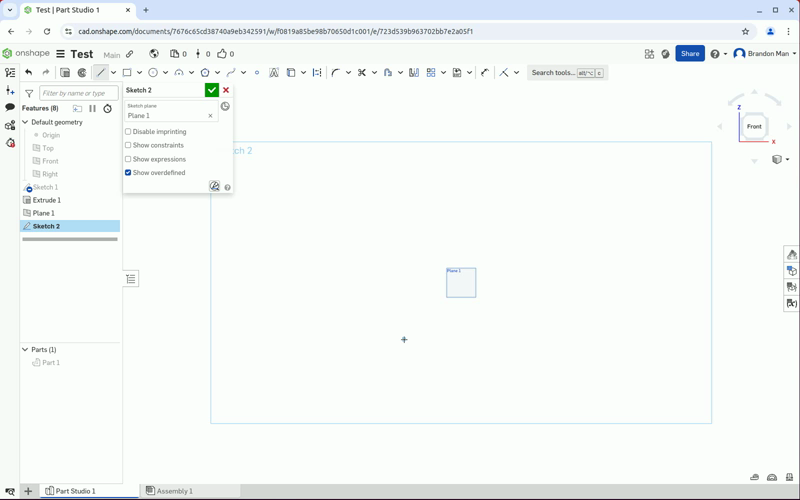
mouse_move(434, 339)
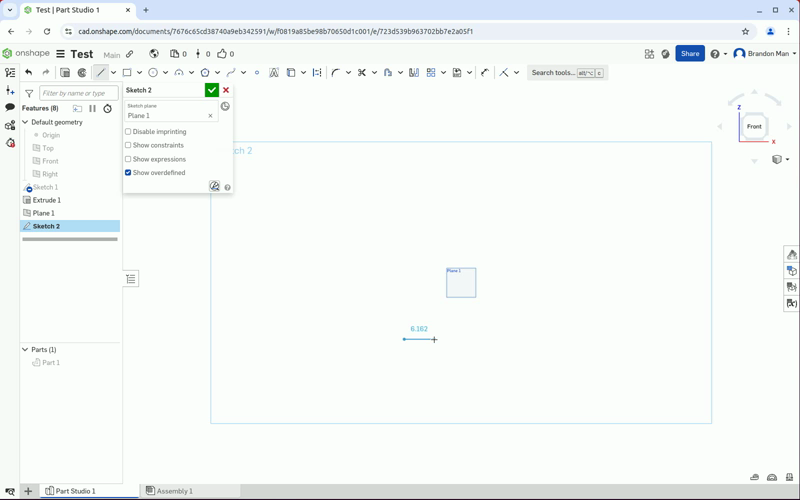
mouse_move(461, 339)
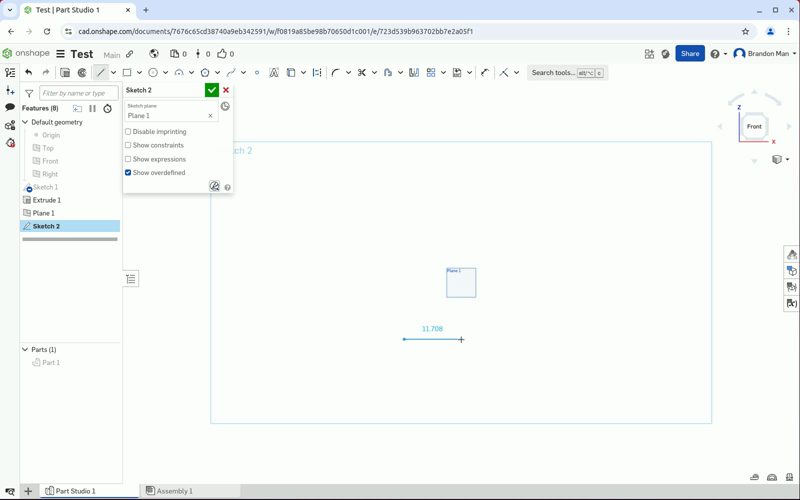
click(461, 339)
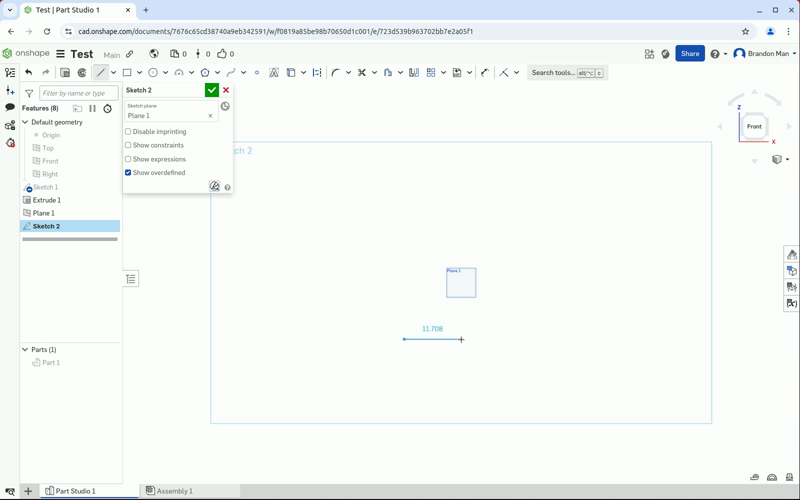
key_up(shift)
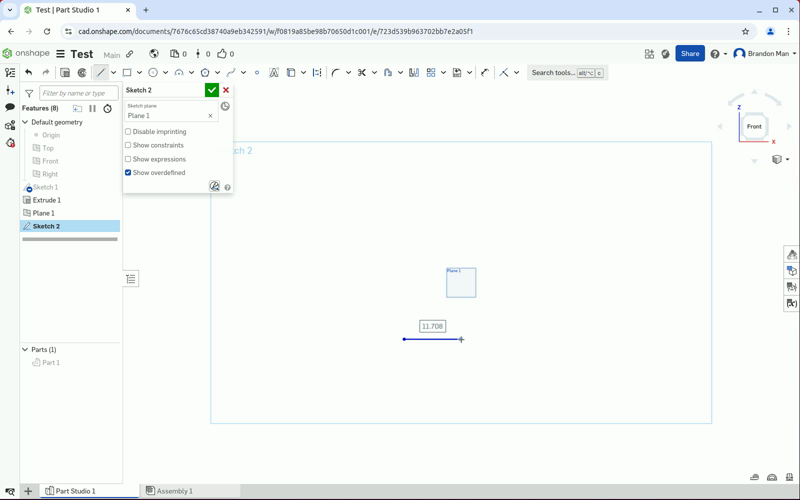
key_down(shift)
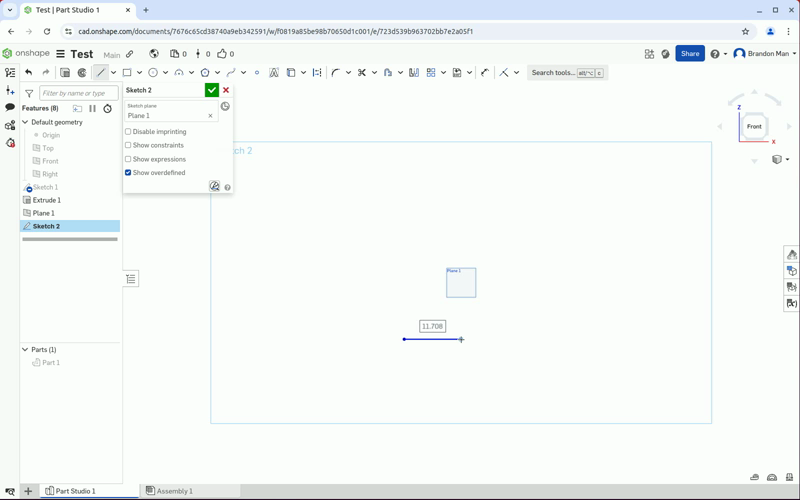
mouse_move(491, 339)
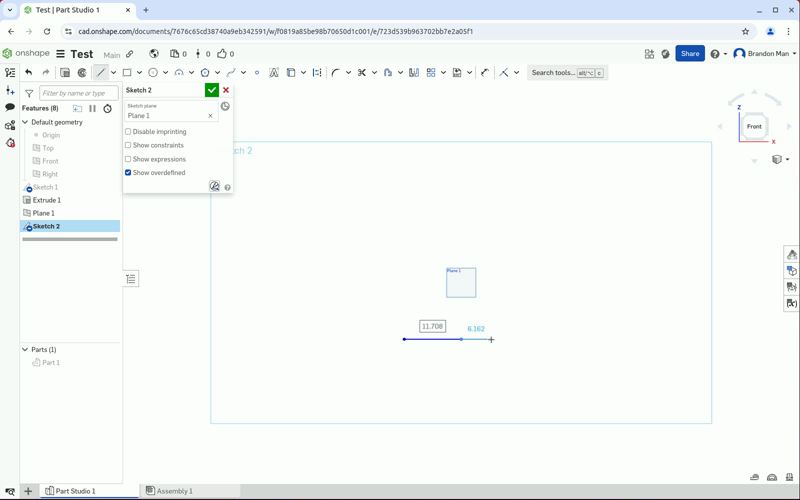
mouse_move(461, 282)
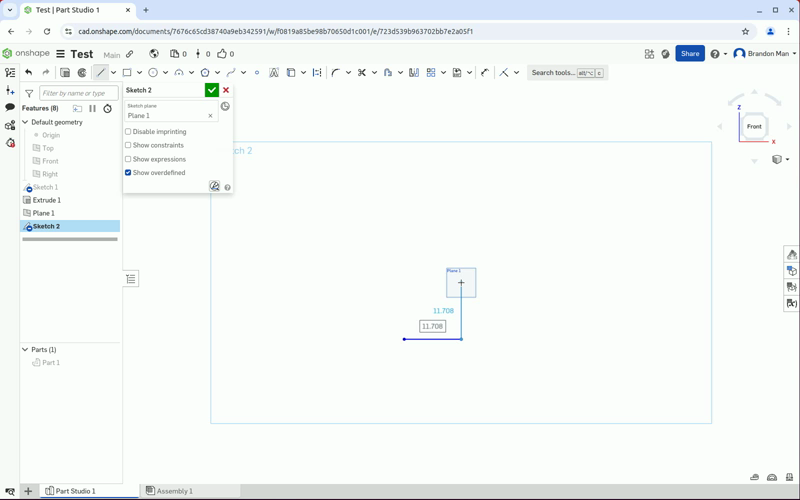
click(461, 282)
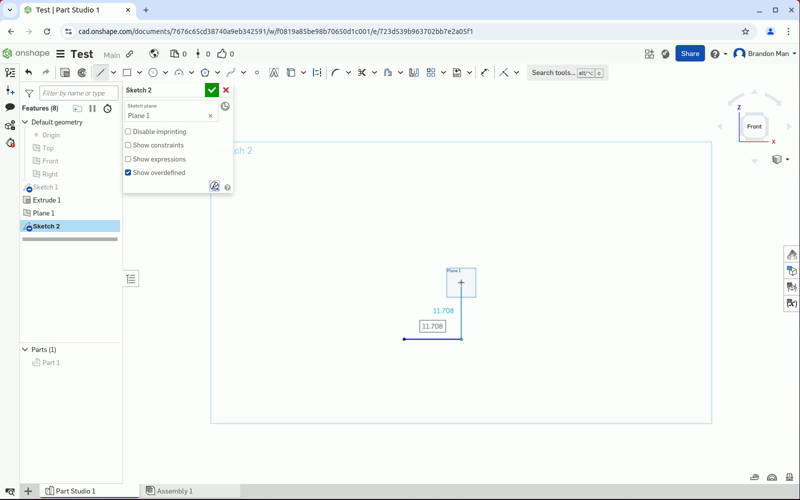
key_up(shift)
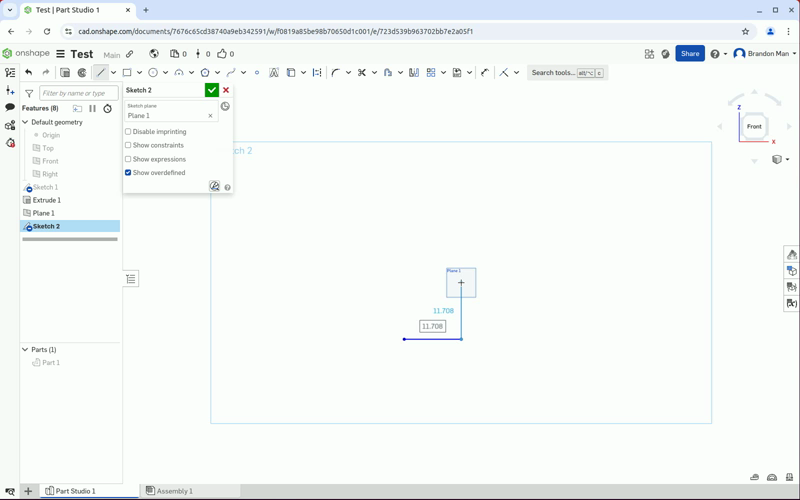
key_down(shift)
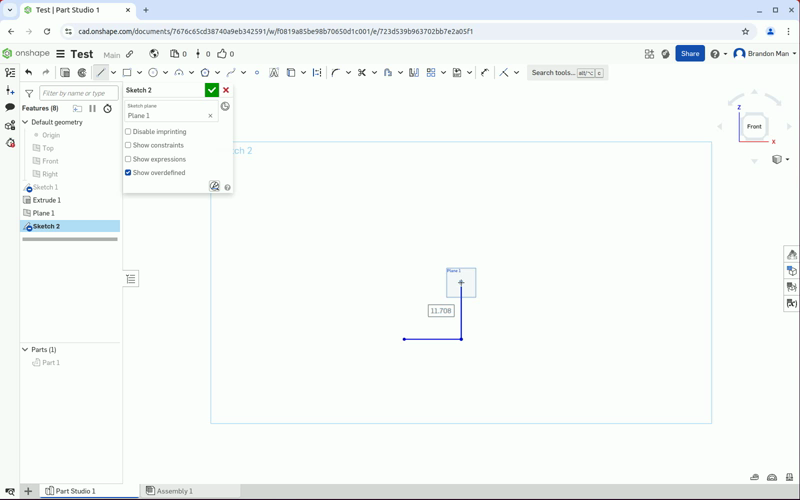
mouse_move(491, 282)
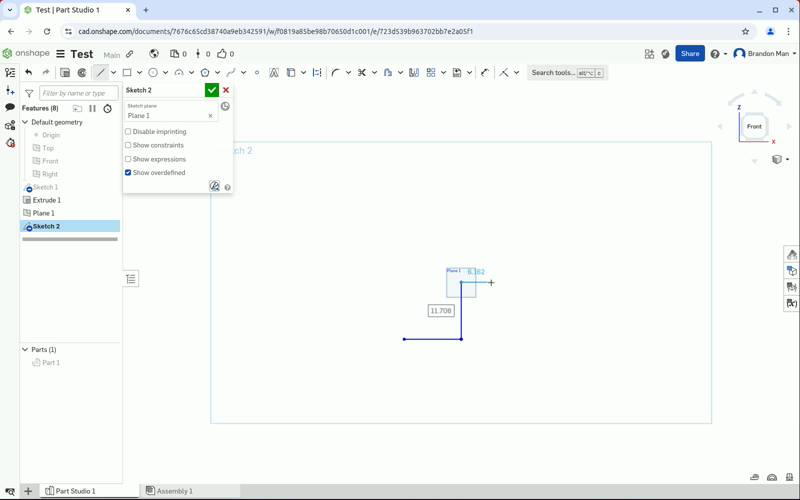
mouse_move(404, 282)
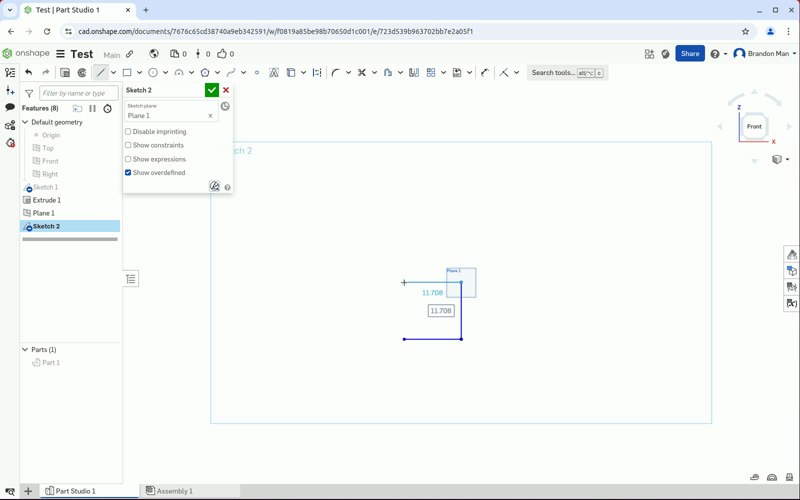
click(404, 282)
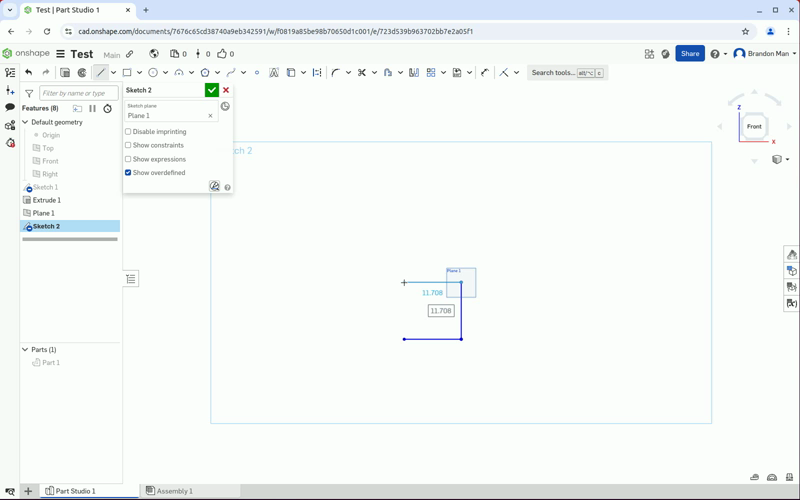
key_up(shift)
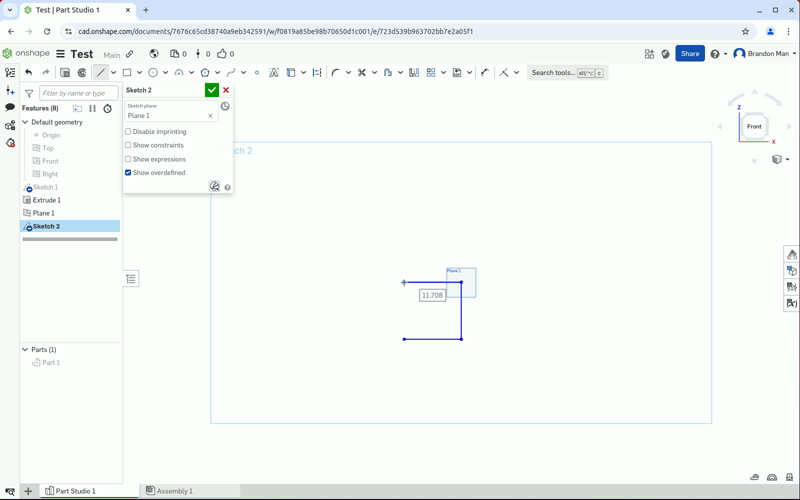
mouse_move(434, 282)
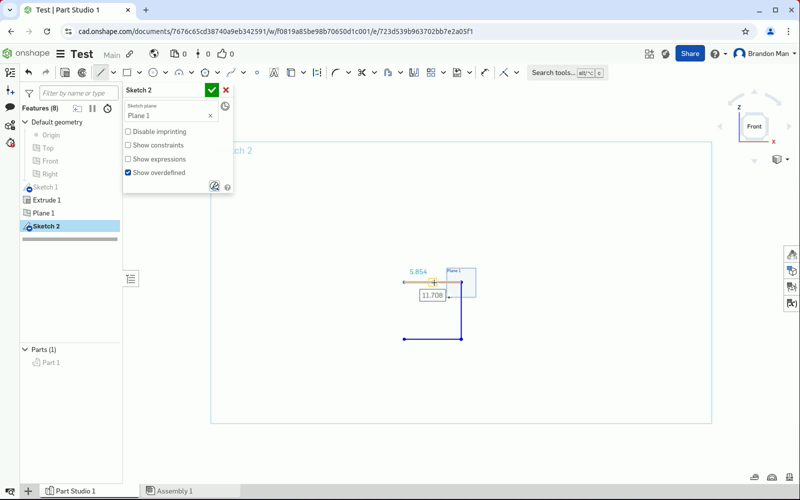
key_down(shift)
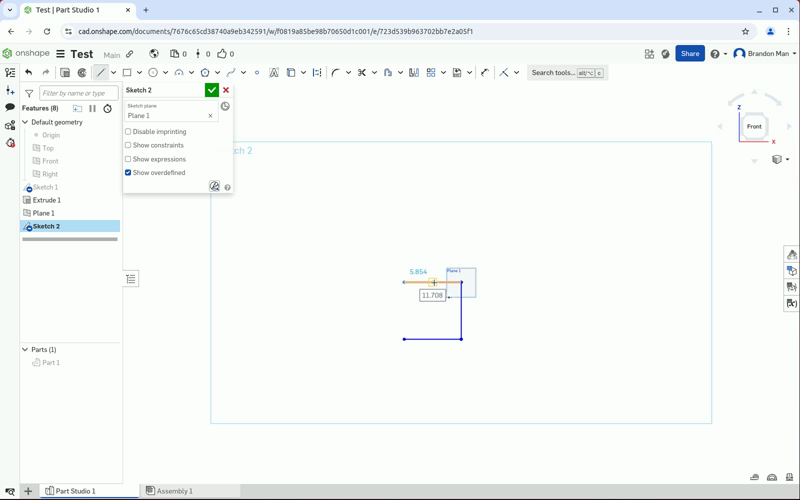
mouse_move(404, 339)
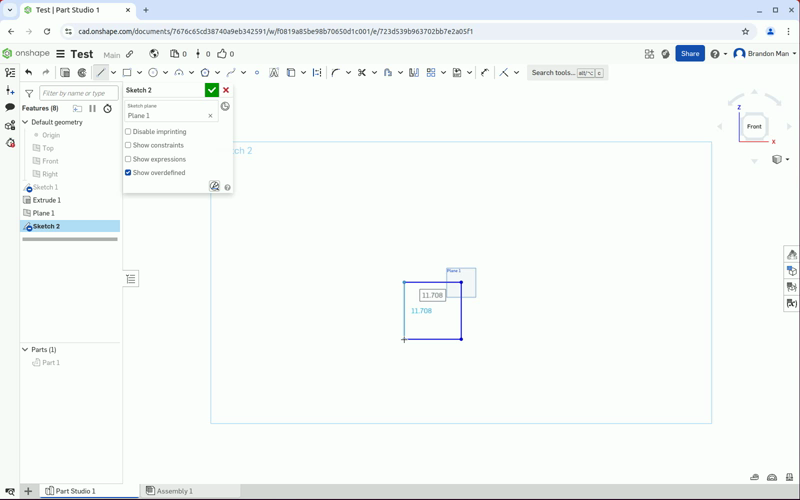
key_up(shift)
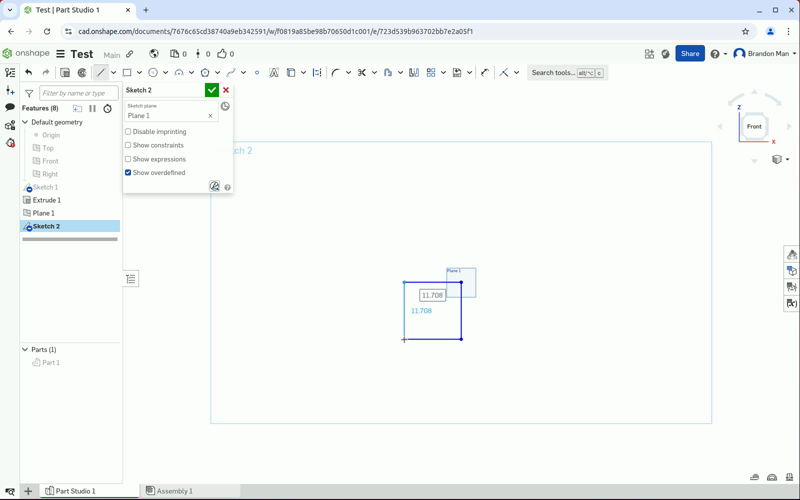
click(404, 339)
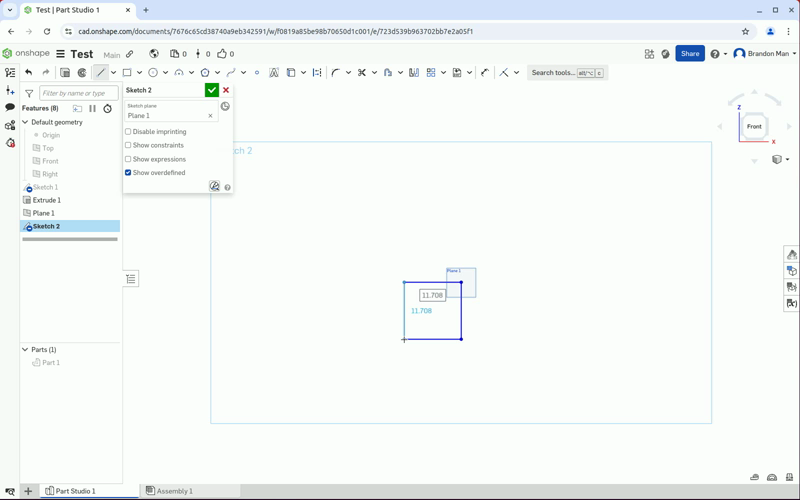
key(esc)
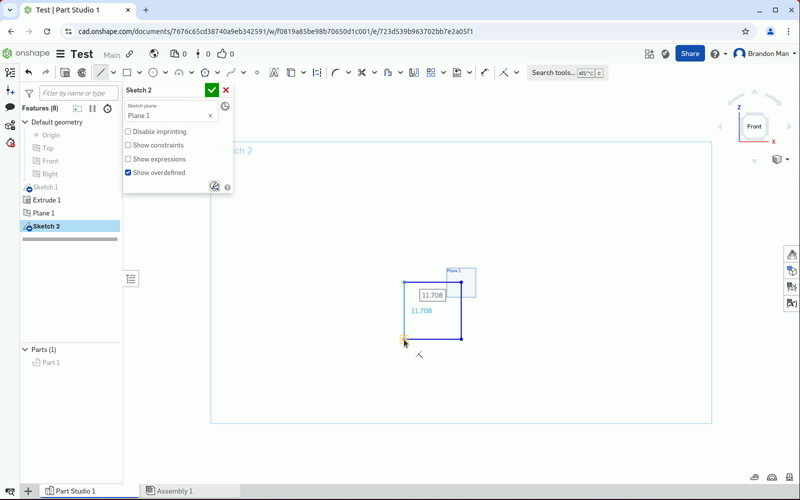
mouse_move(422, 310)
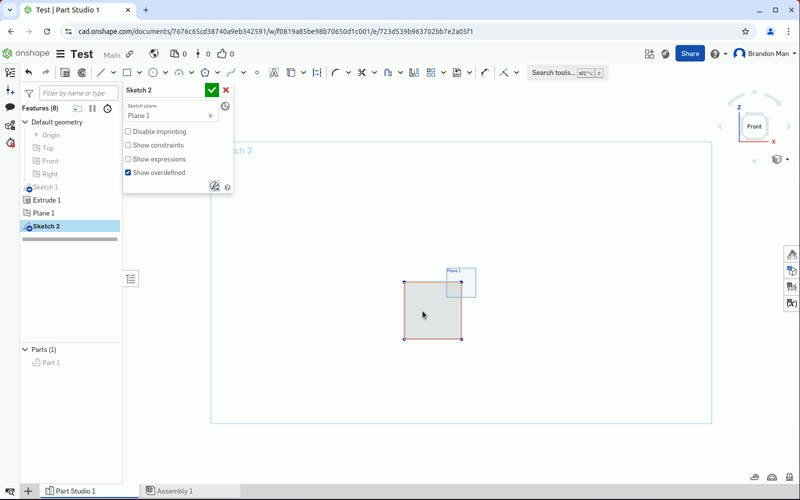
click(422, 310)
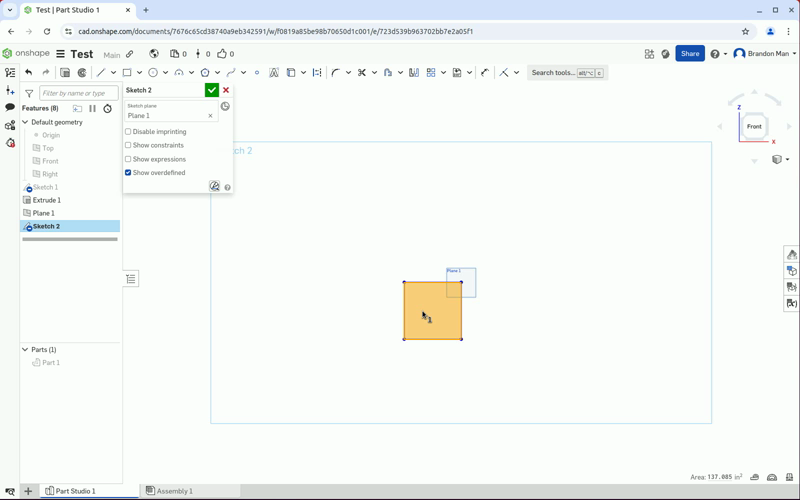
mouse_move(73, 352)
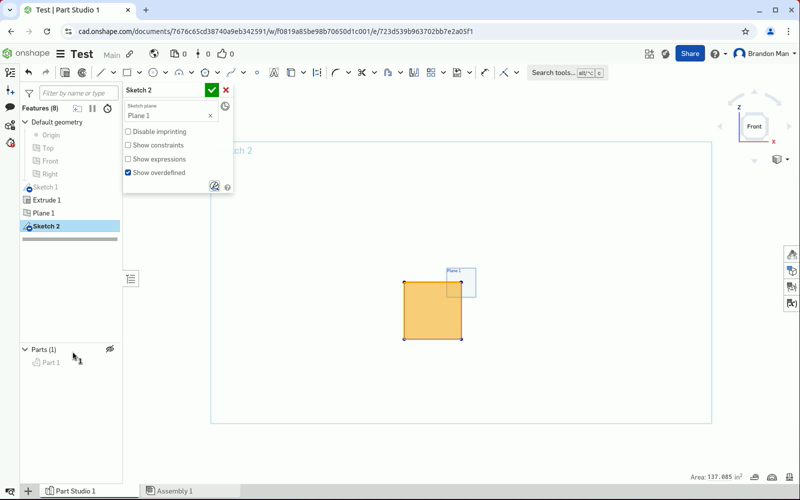
key(shift+y)
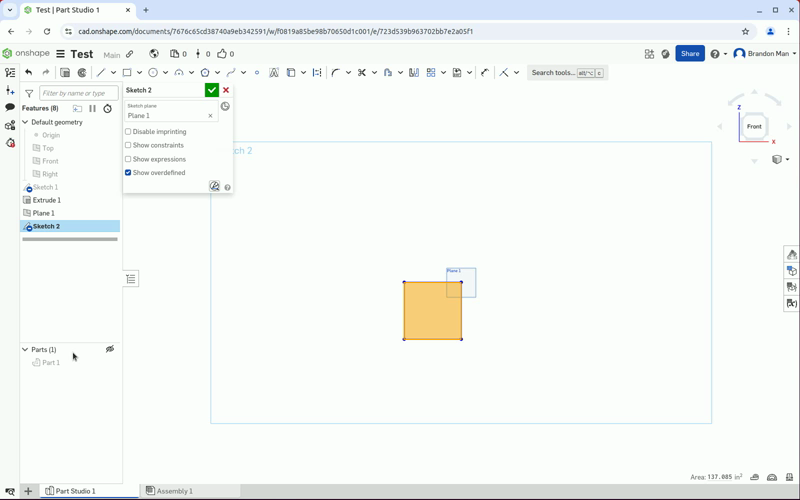
key(shift+e)
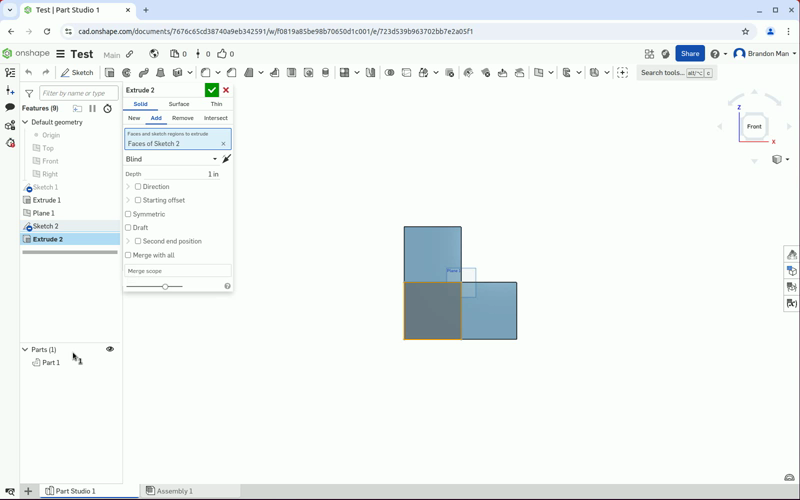
mouse_move(143, 106)
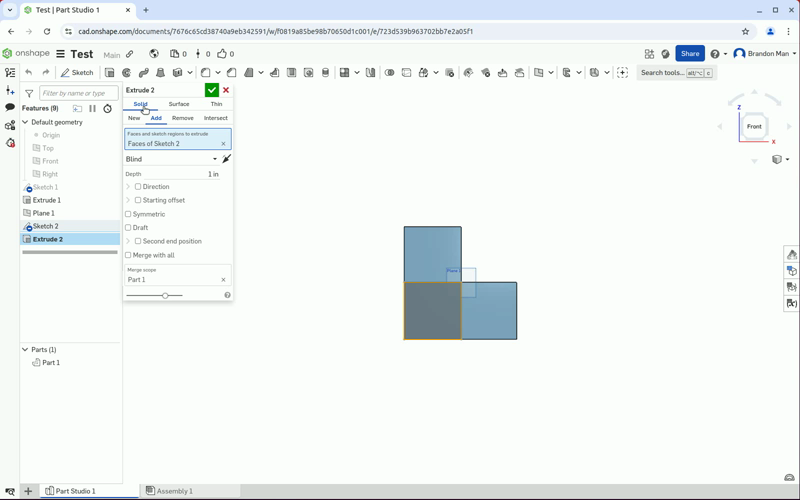
click(143, 106)
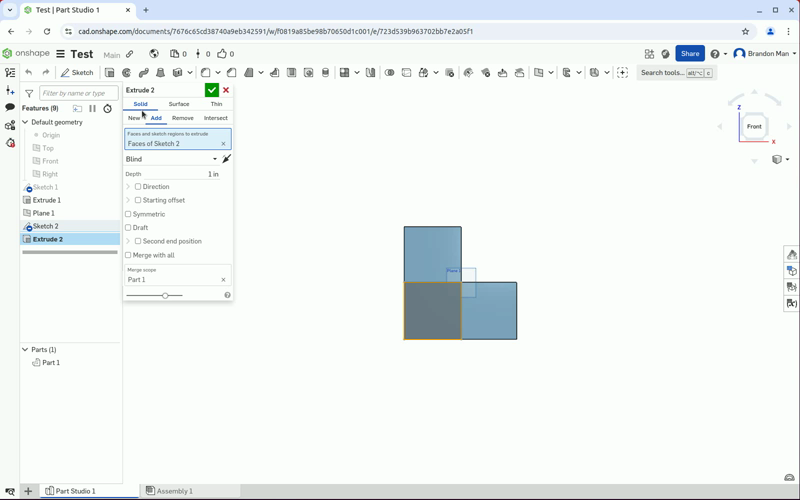
mouse_move(137, 120)
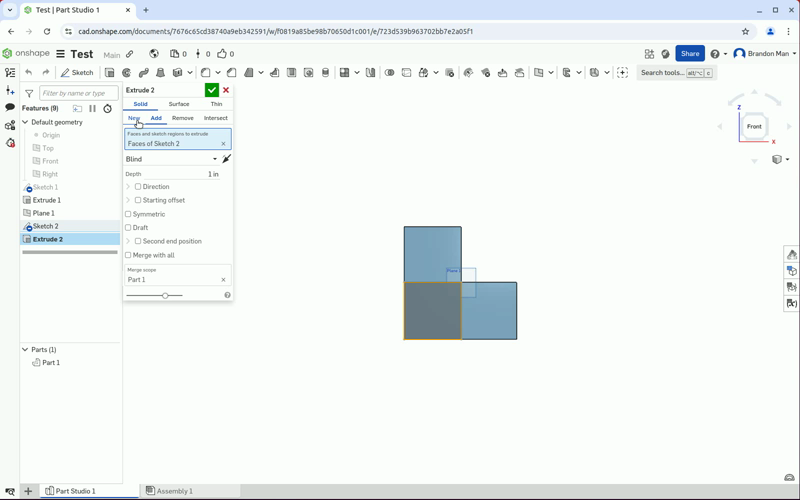
click(137, 120)
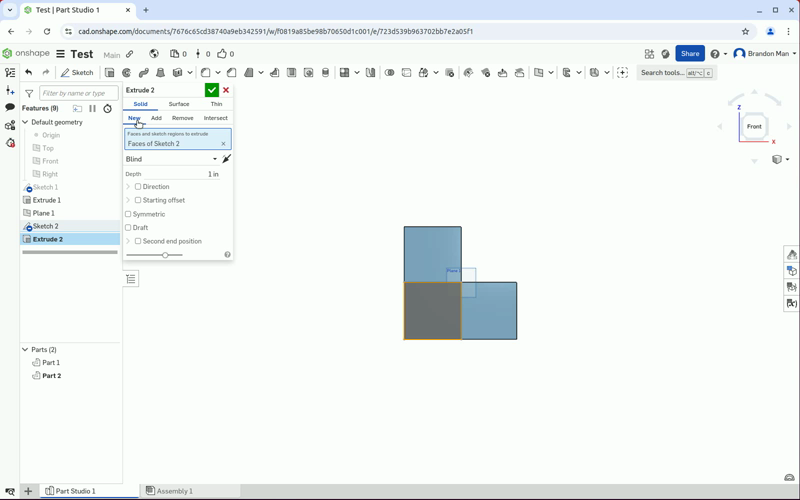
key(tab, 4)
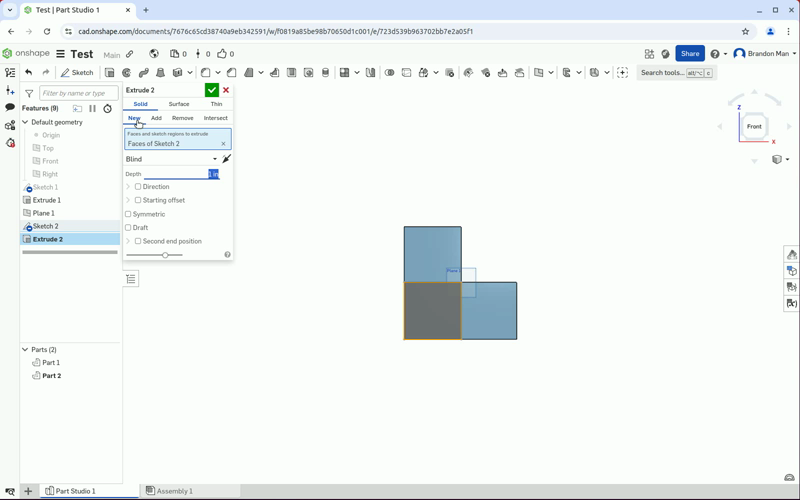
text(11.554)
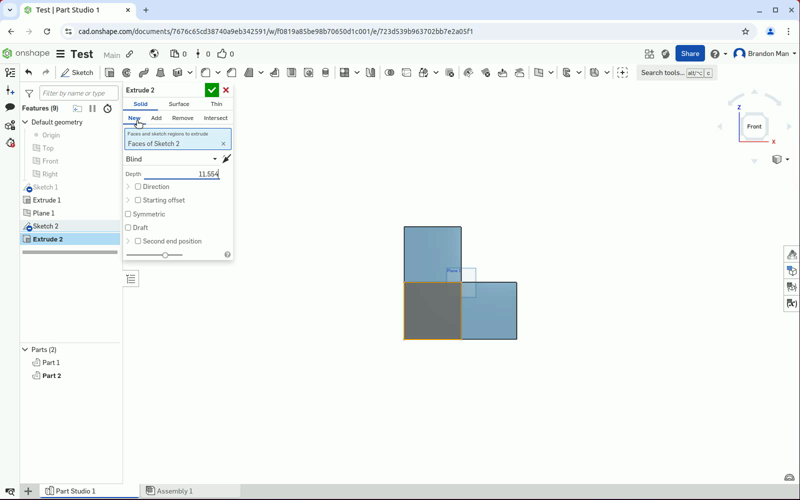
key(enter)
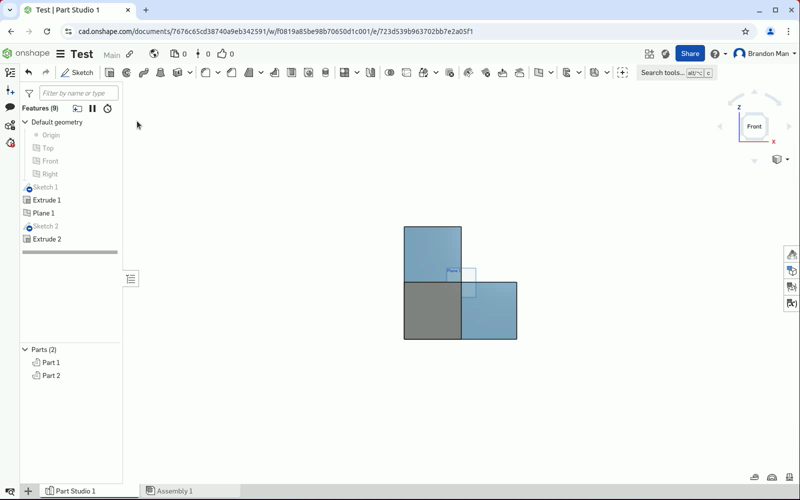
key(shift+h)
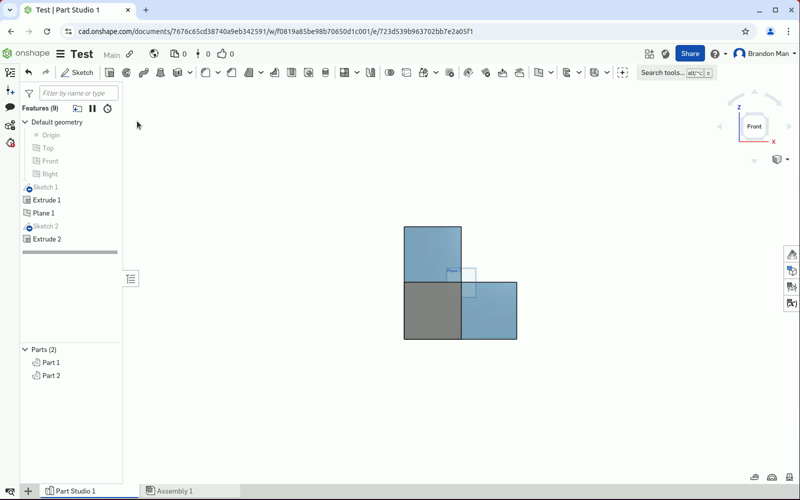
key(shift+h)
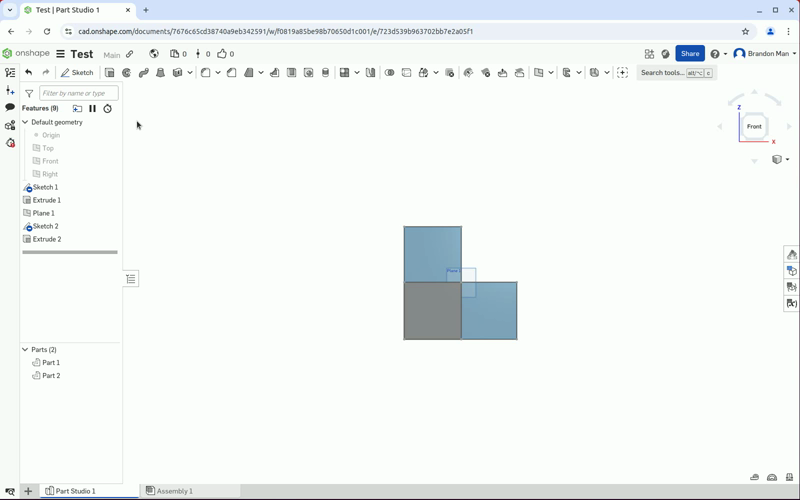
key(shift+7)
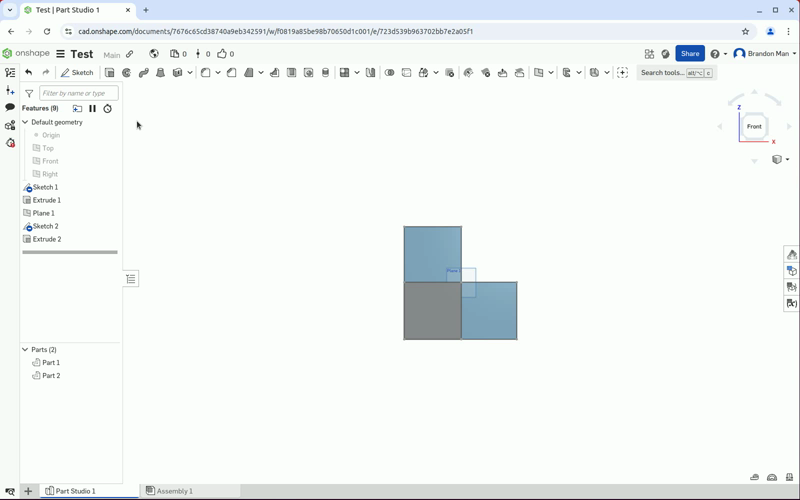
key(left, 2)
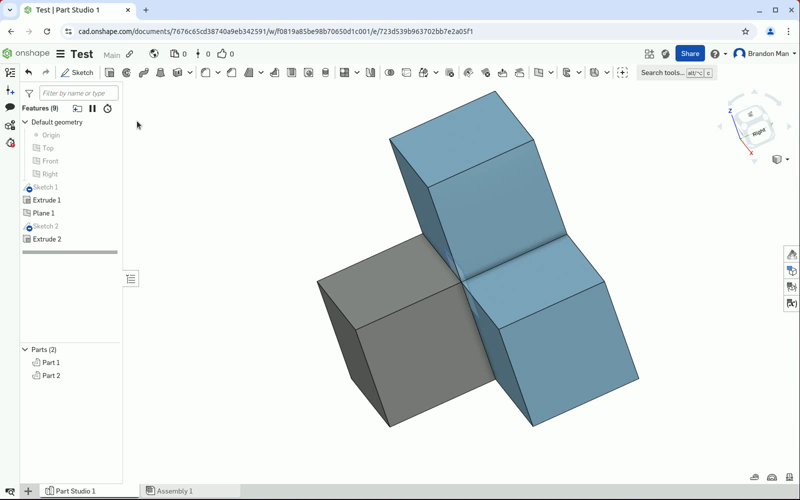
key(down, 2)
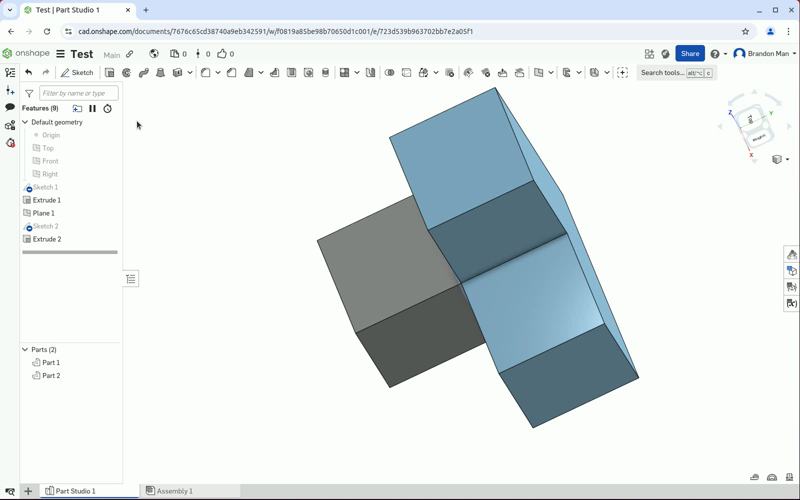
key(up, 2)
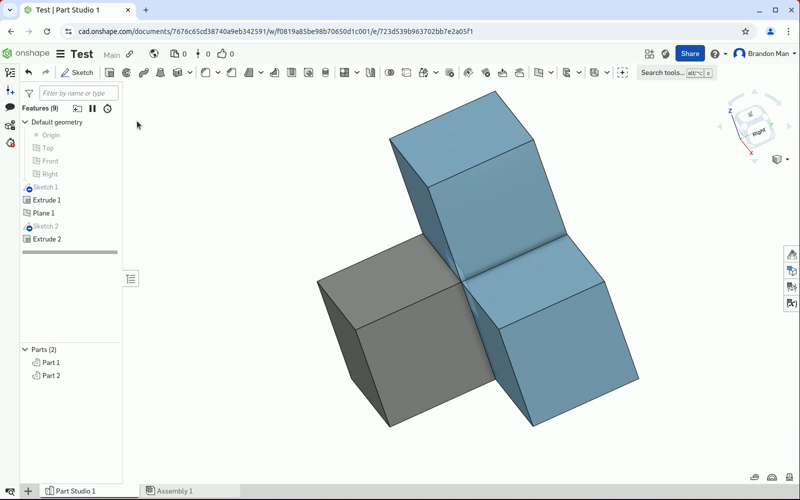
key(right, 2)
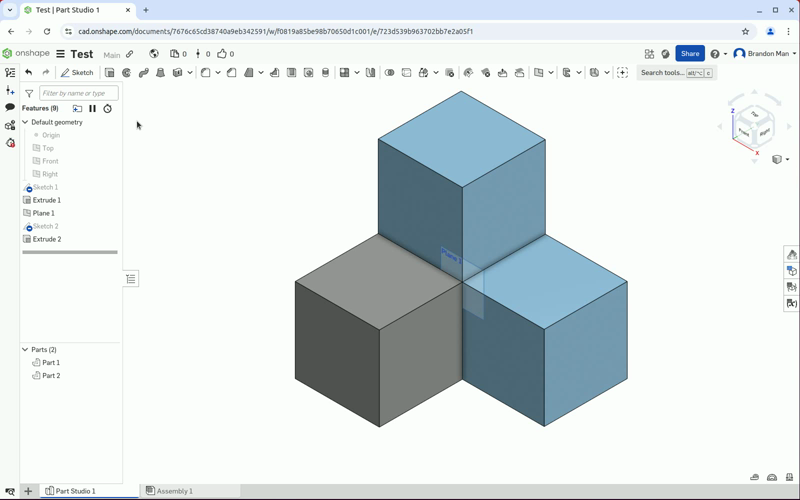
mouse_move(73, 189)
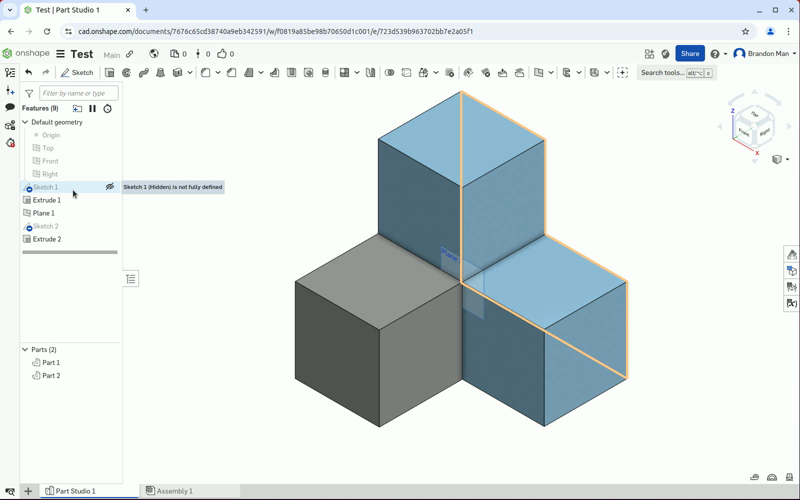
click(73, 189)